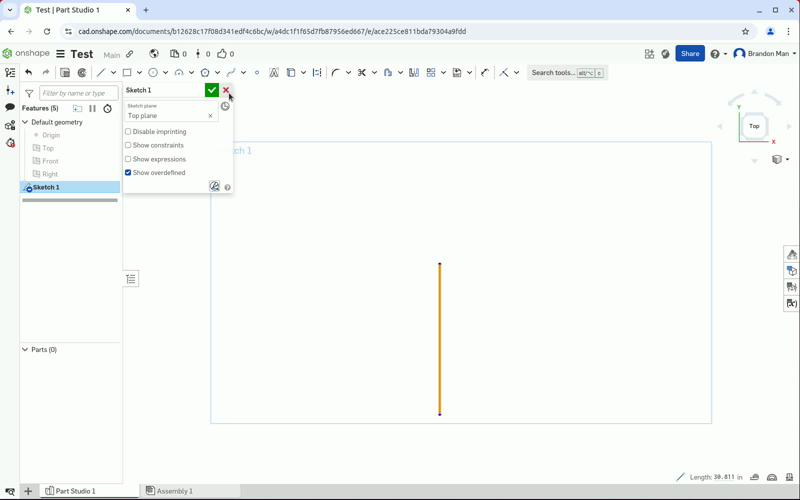
key(shift+h)
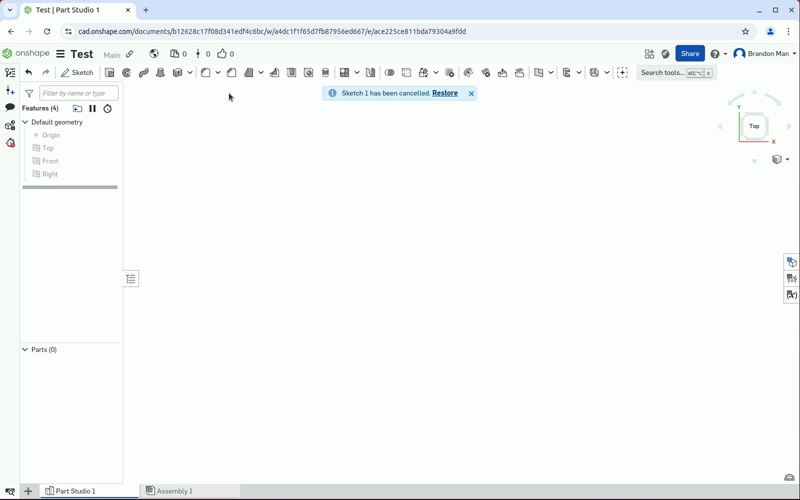
mouse_move(73, 352)
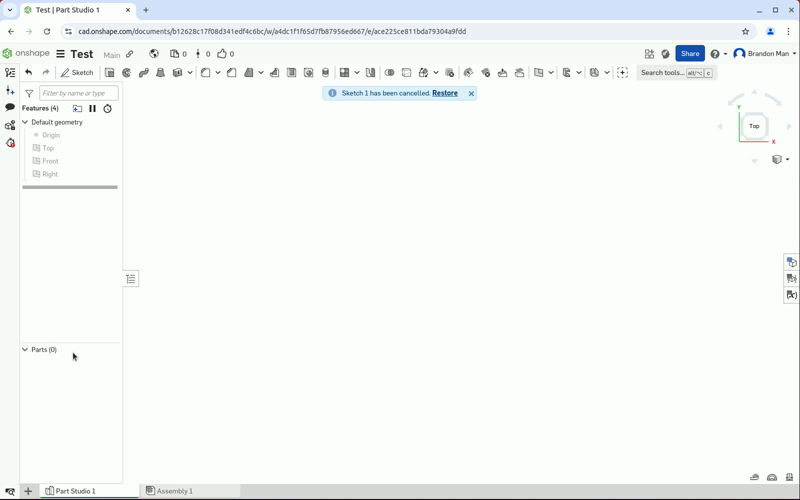
key(y)
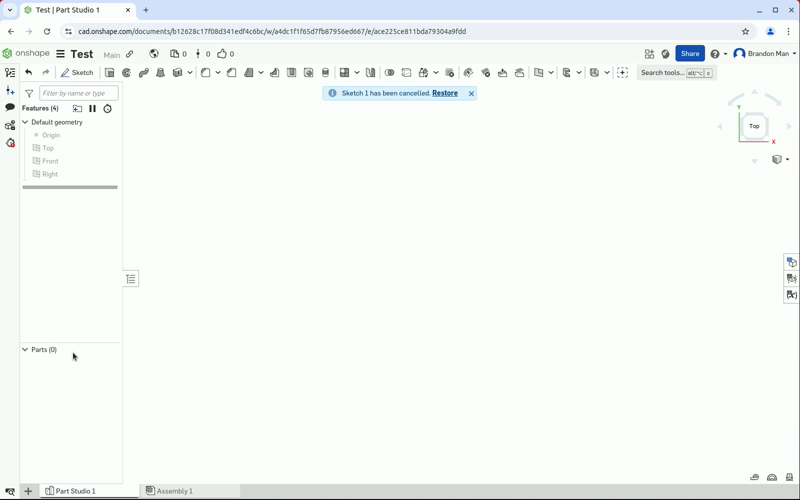
key(shift+p)
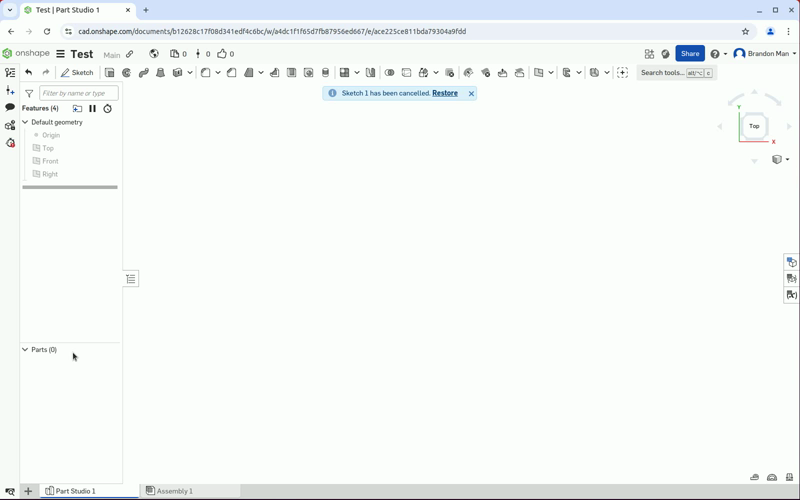
key(space)
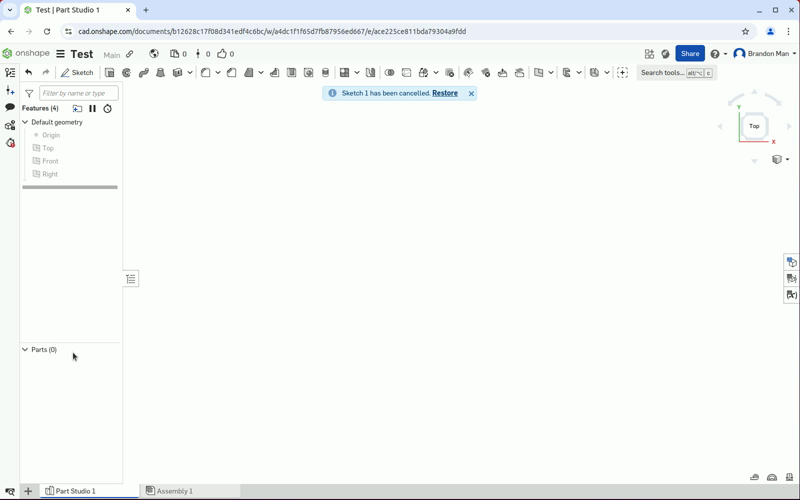
key_down(shift)
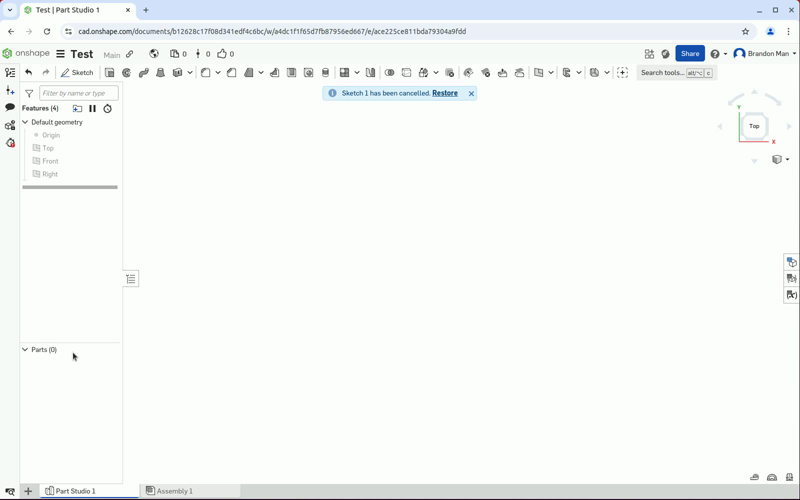
key(up)
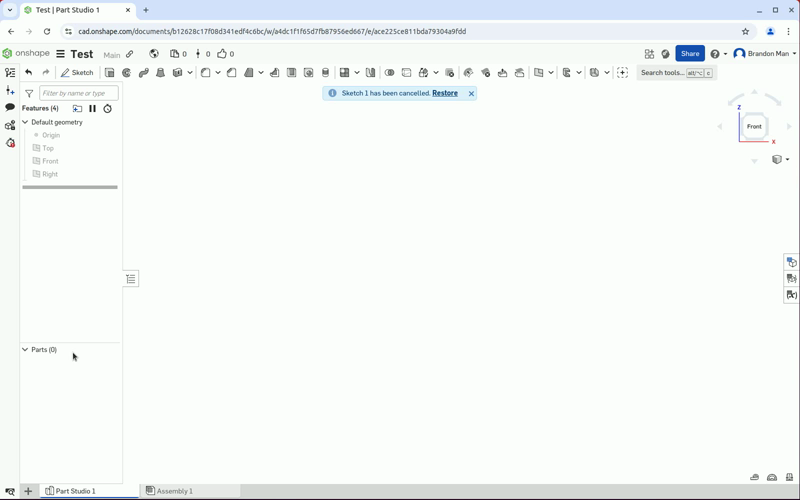
key_up(shift)
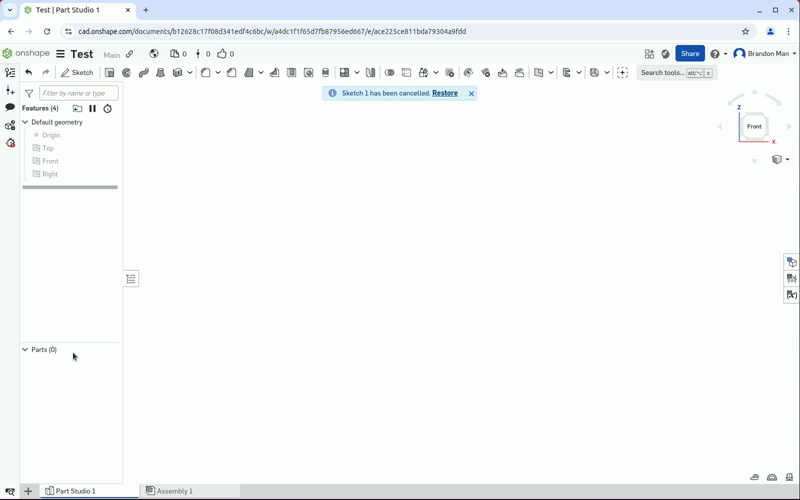
mouse_move(73, 352)
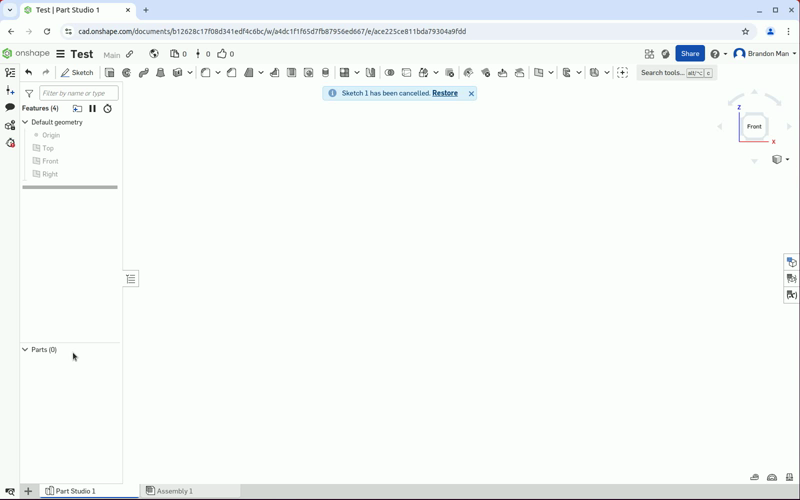
key(shift+y)
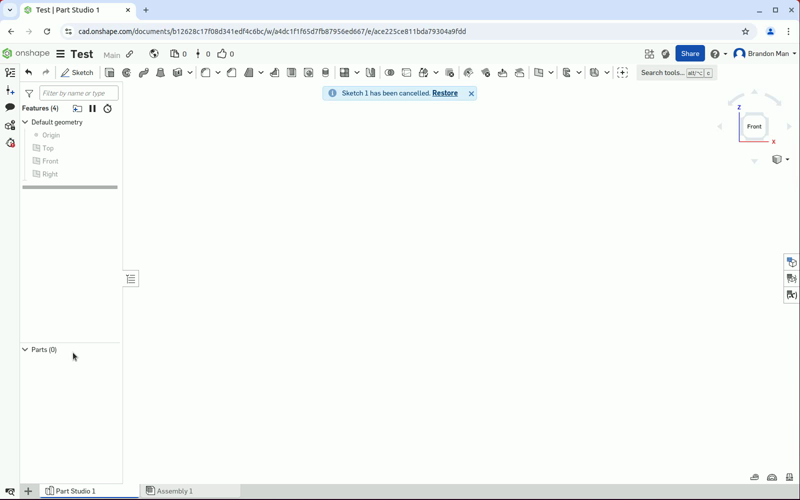
key(shift+s)
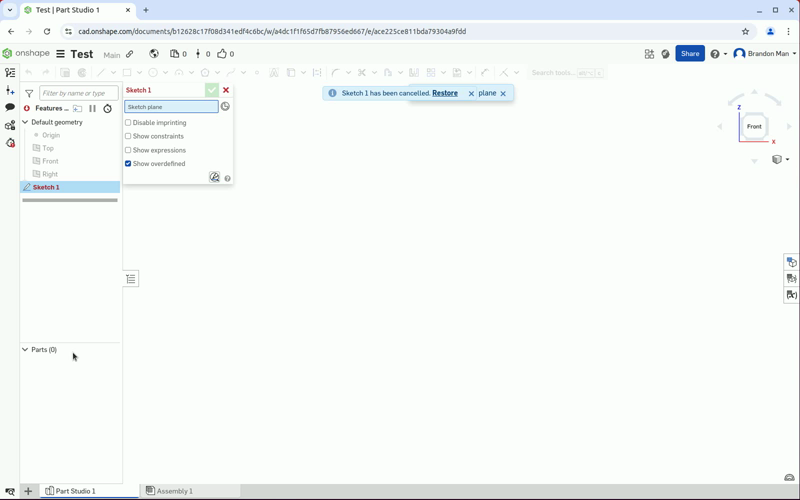
mouse_move(73, 163)
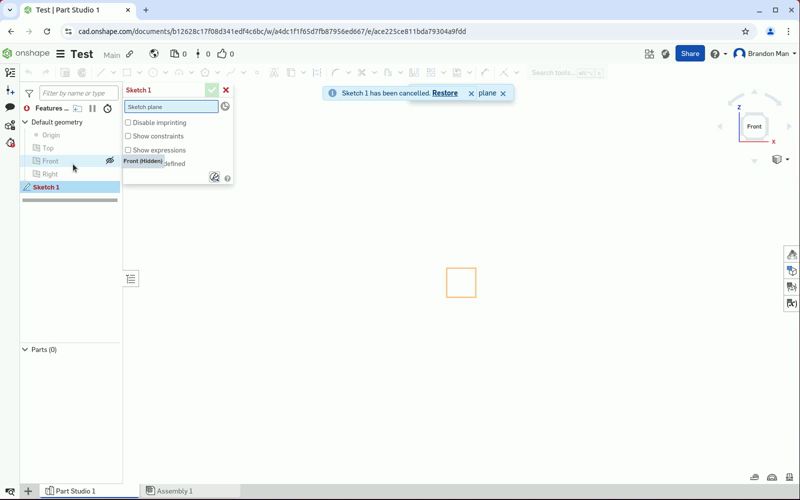
click(73, 163)
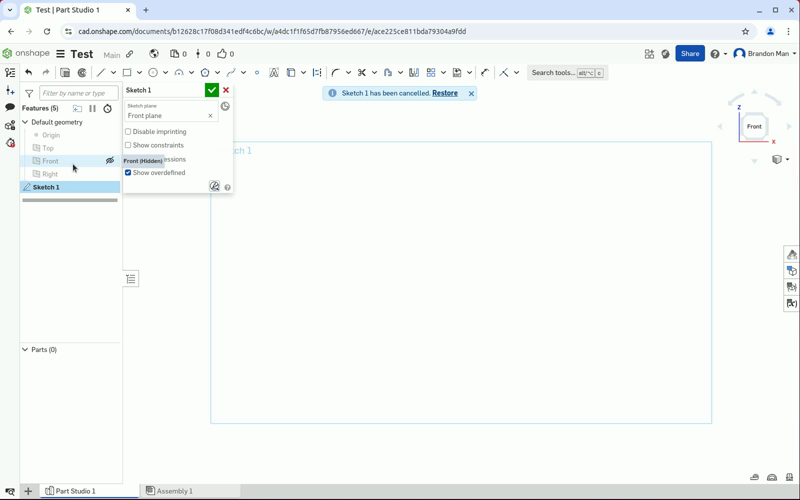
mouse_move(73, 352)
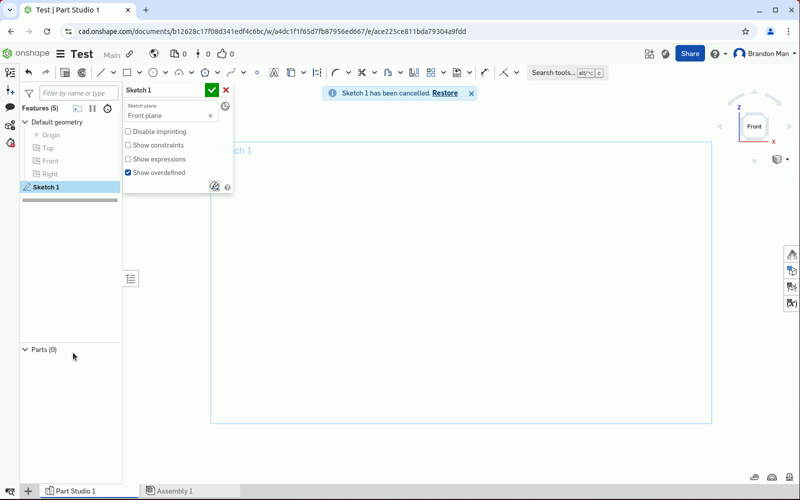
key(y)
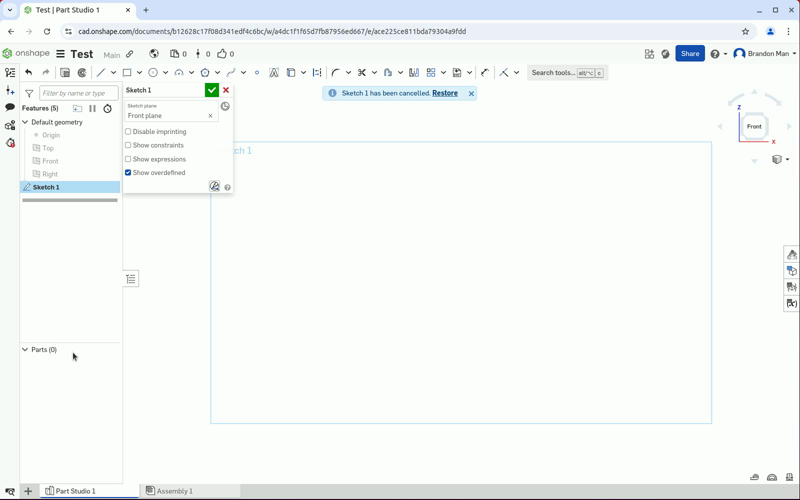
key(l)
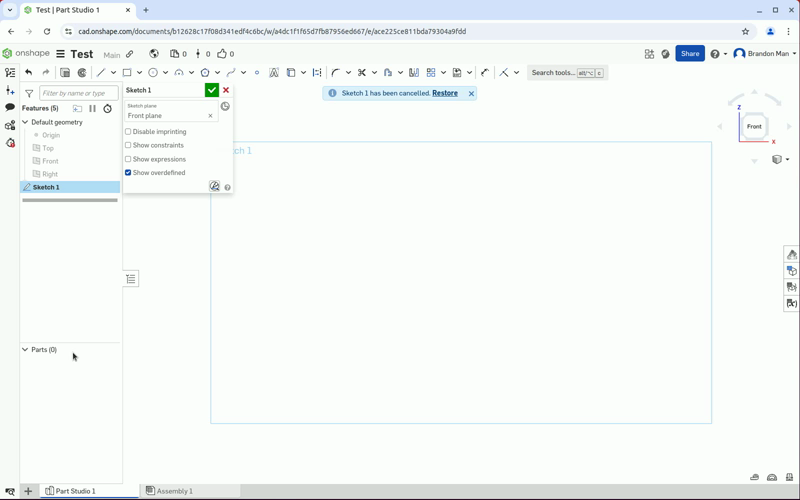
key_down(shift)
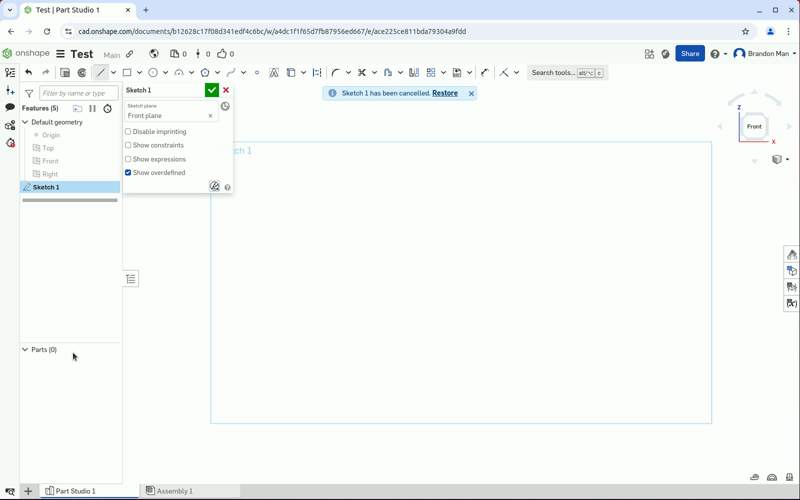
mouse_move(398, 320)
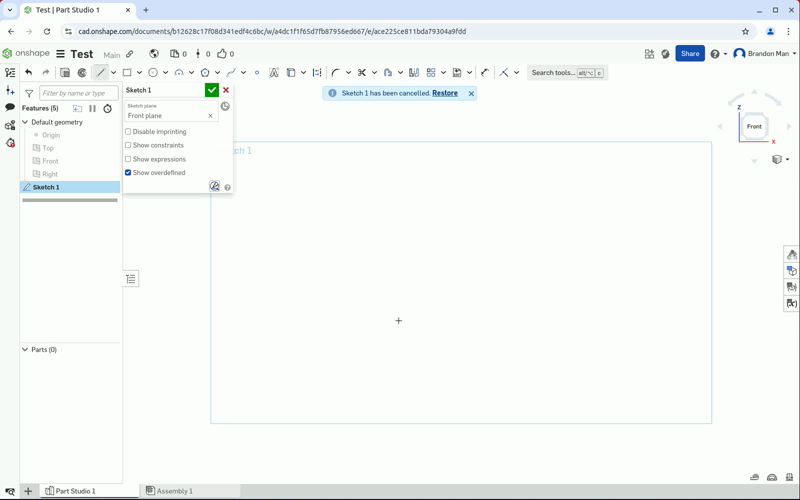
click(398, 320)
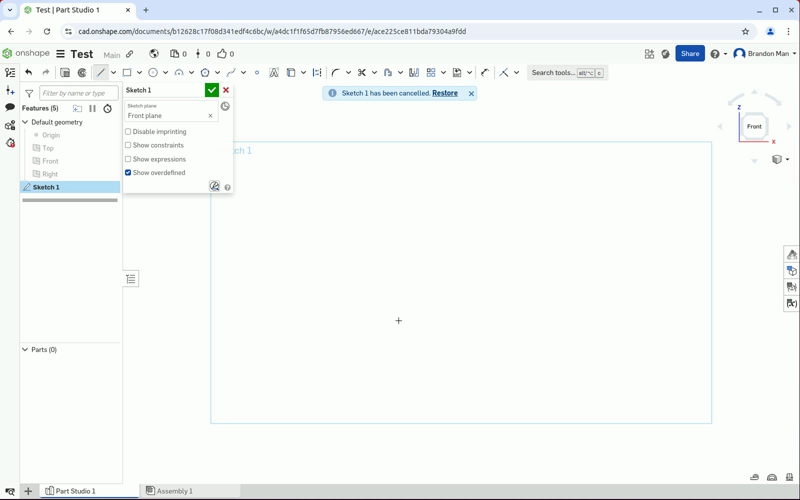
key_up(shift)
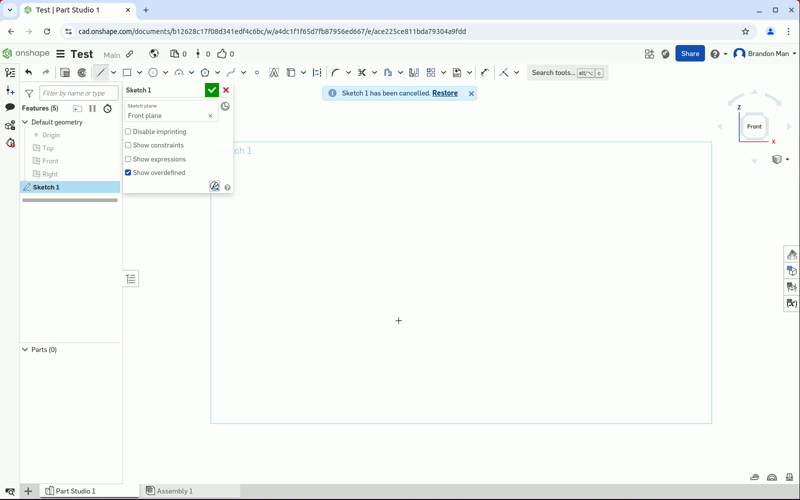
key_down(shift)
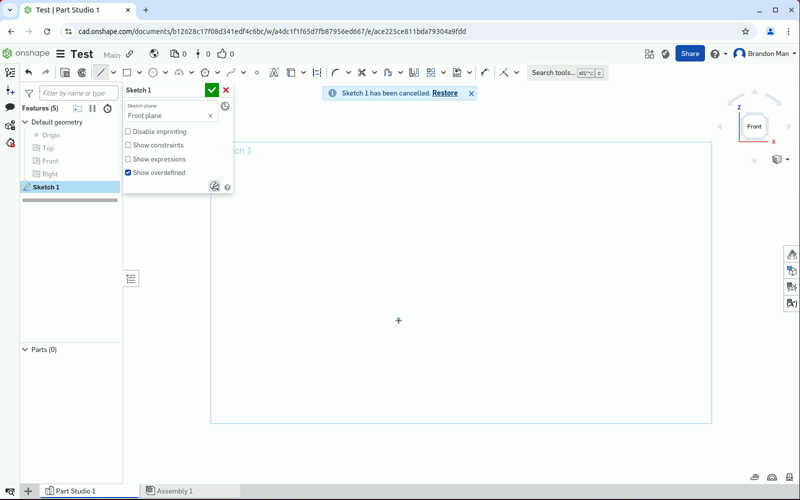
mouse_move(511, 320)
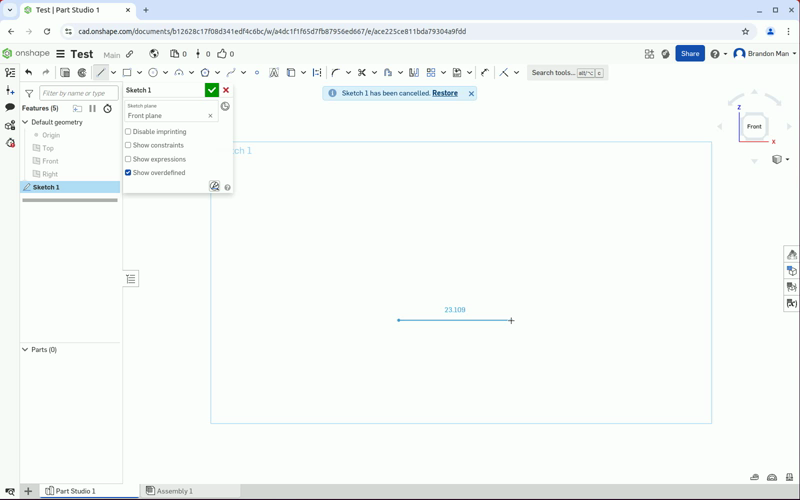
click(511, 320)
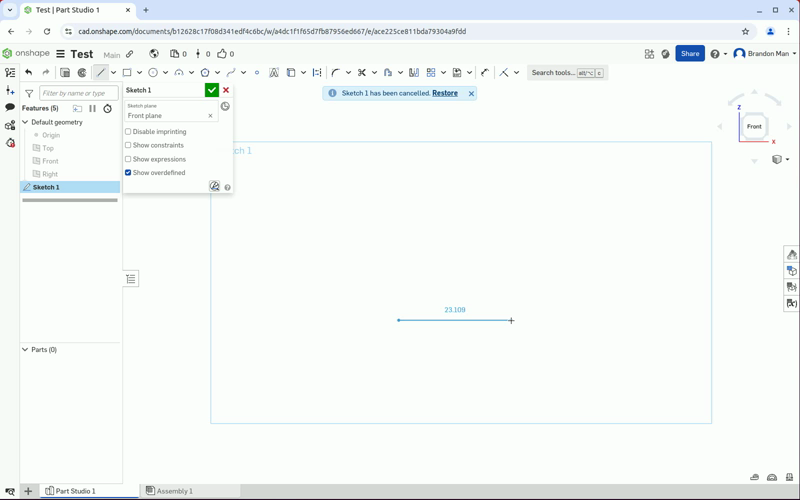
key_up(shift)
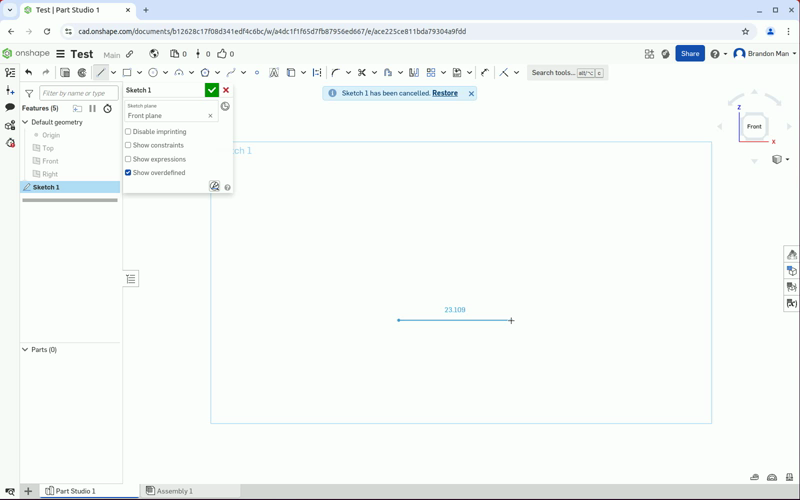
key_down(shift)
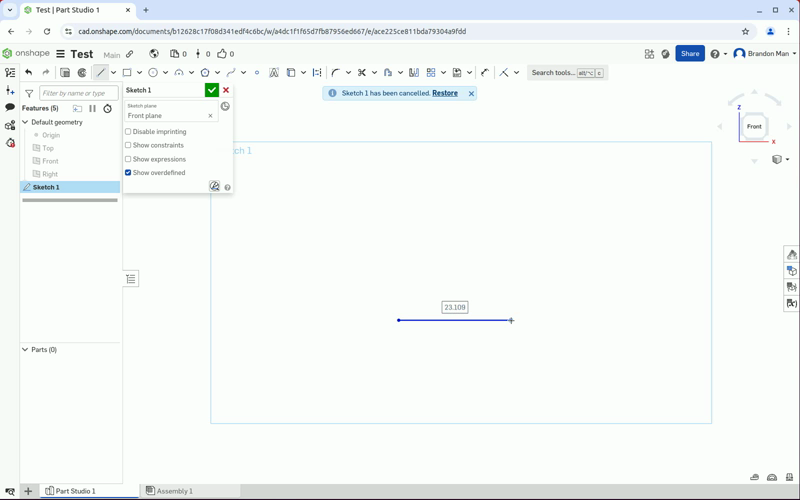
mouse_move(511, 207)
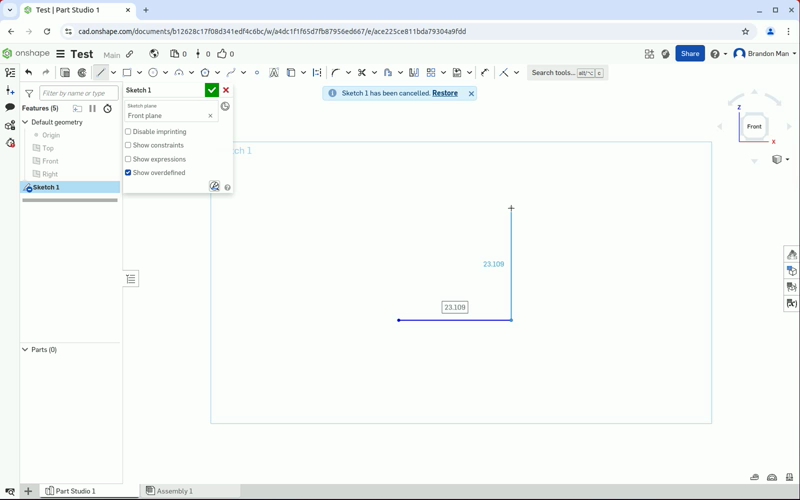
click(511, 207)
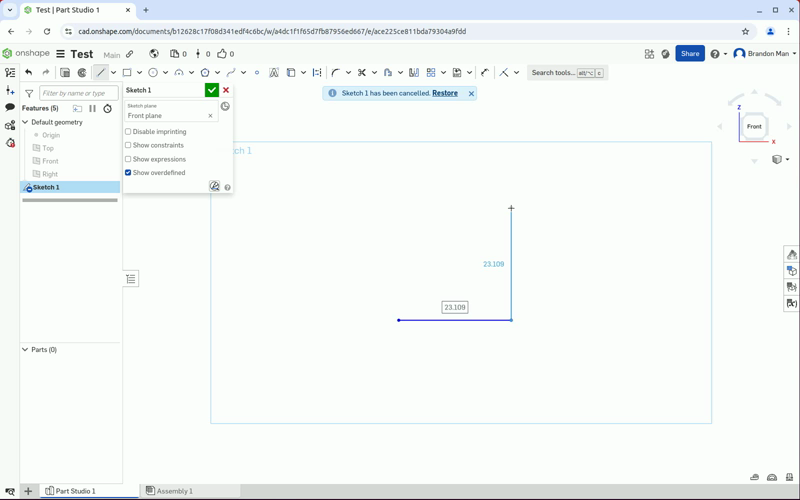
key_up(shift)
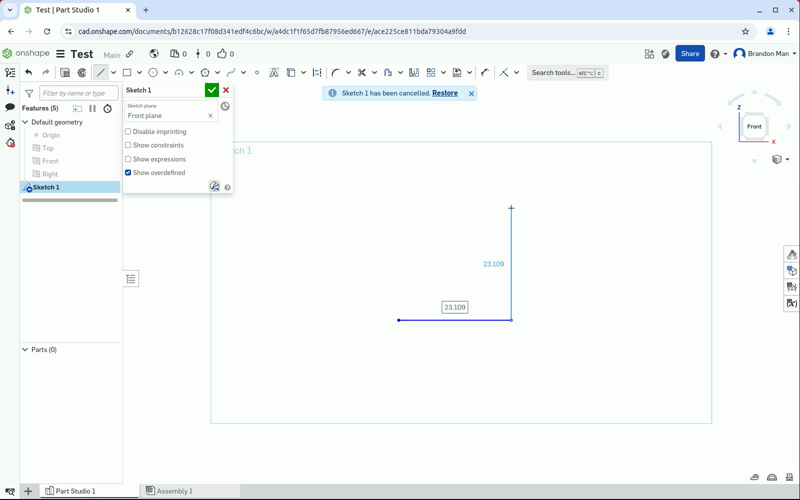
key_down(shift)
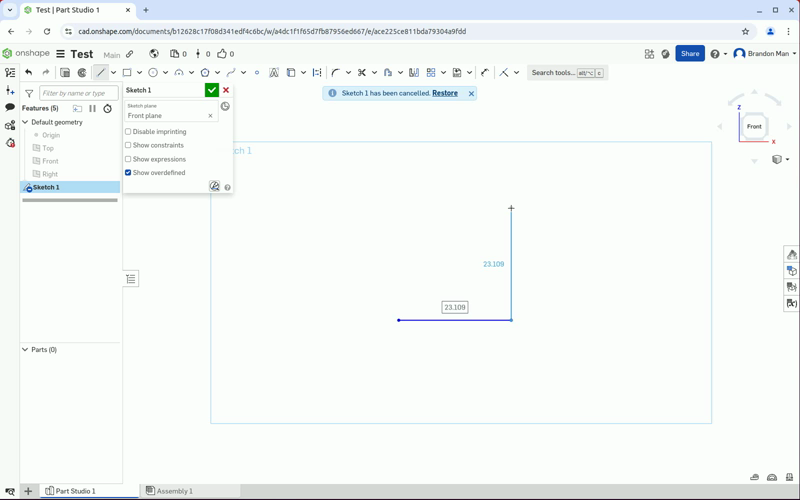
mouse_move(398, 207)
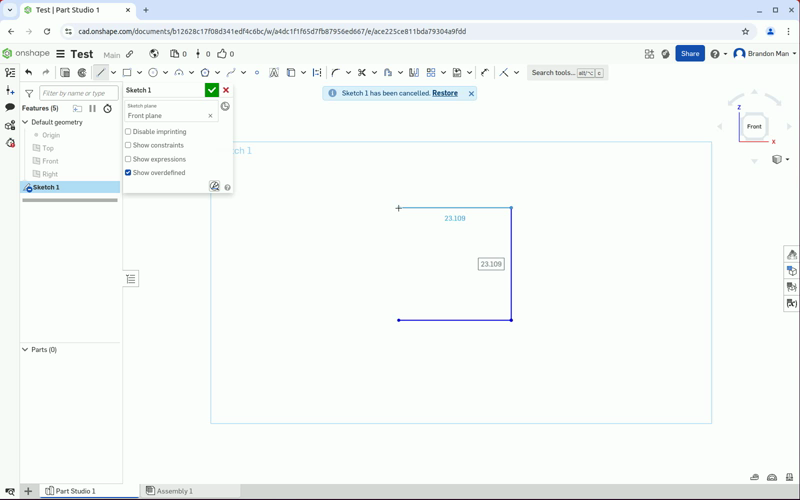
click(398, 207)
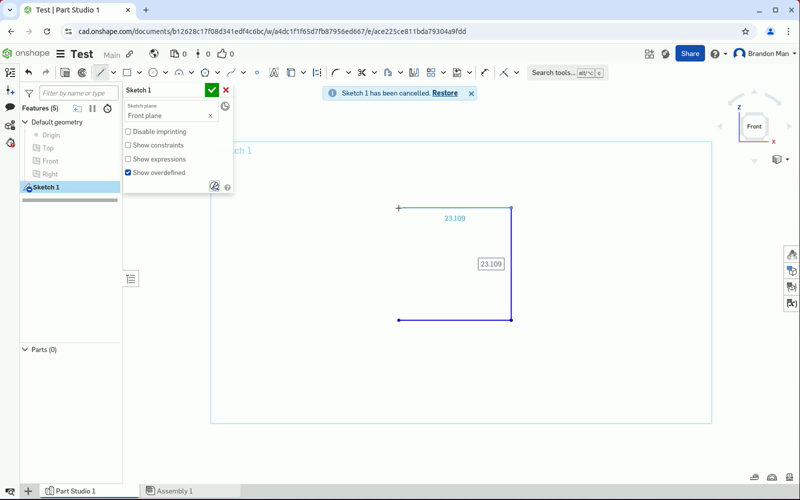
key_up(shift)
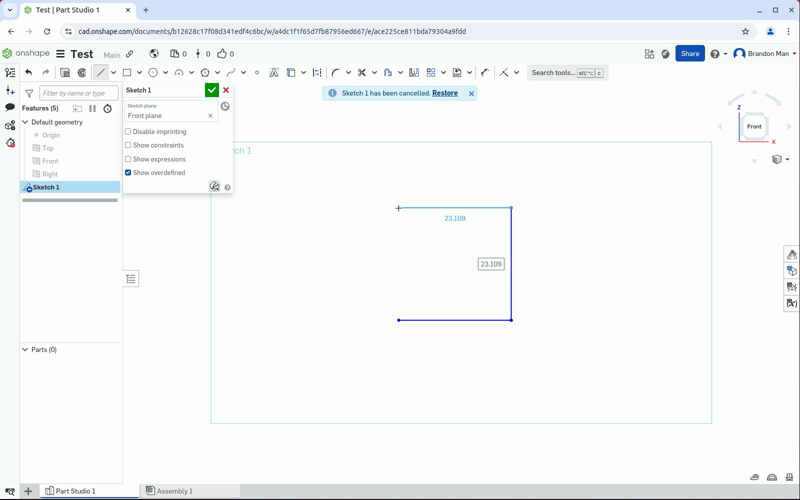
key_down(shift)
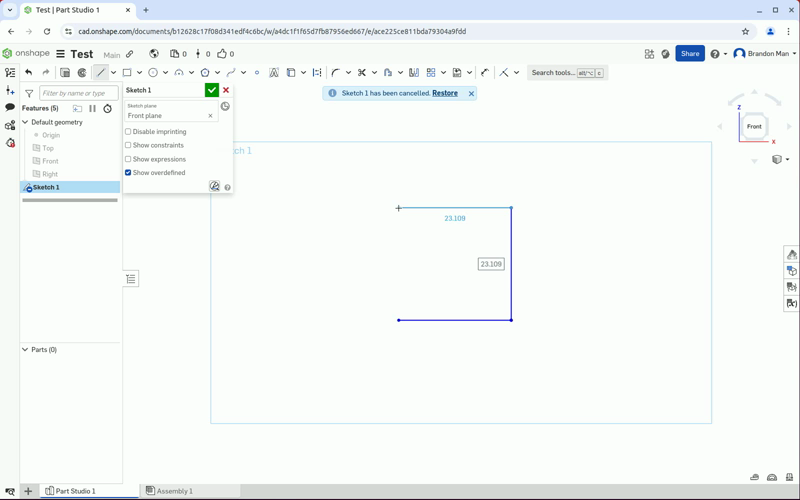
mouse_move(398, 320)
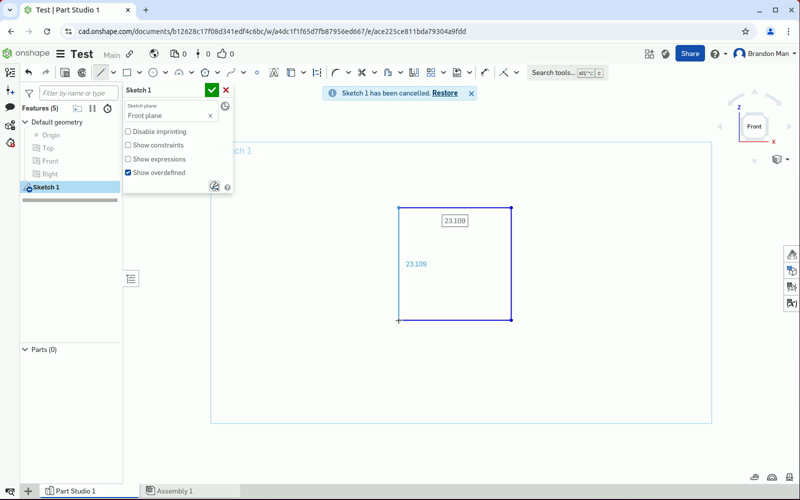
key_up(shift)
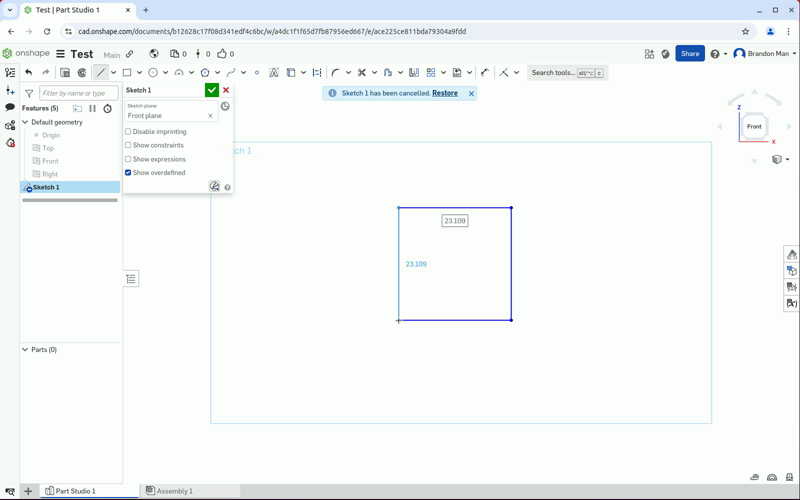
click(398, 320)
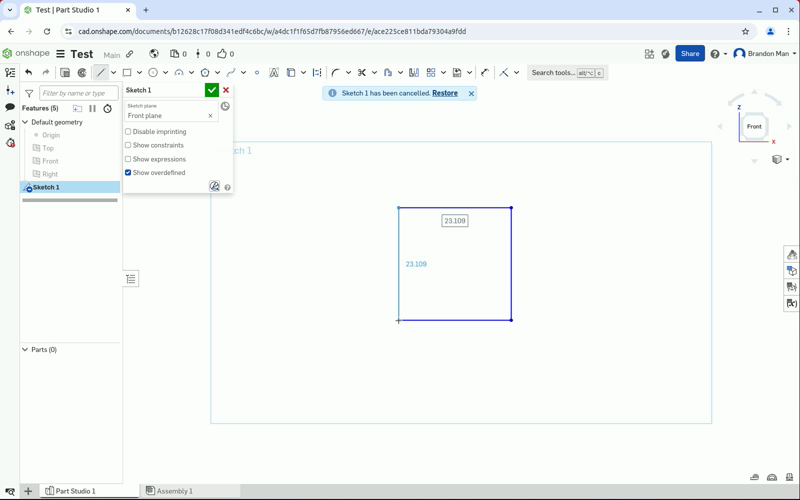
key(esc)
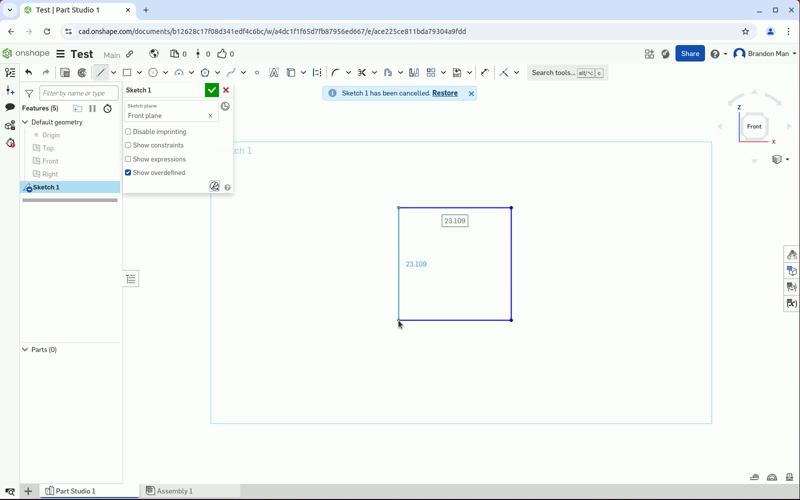
mouse_move(477, 305)
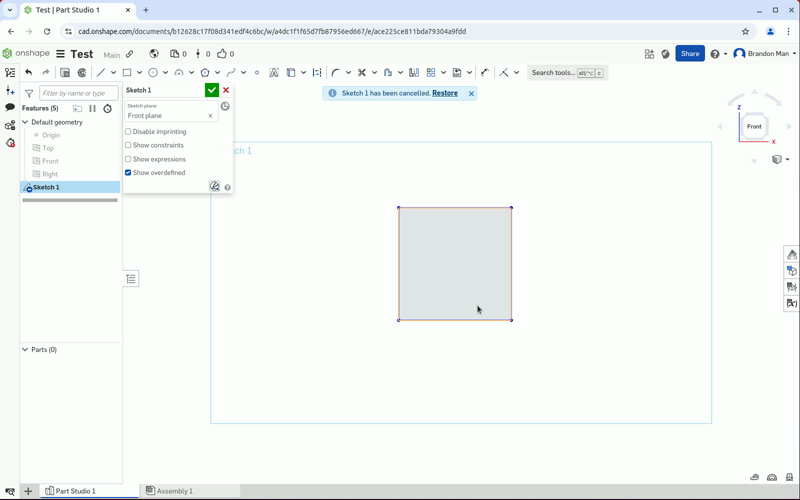
click(477, 305)
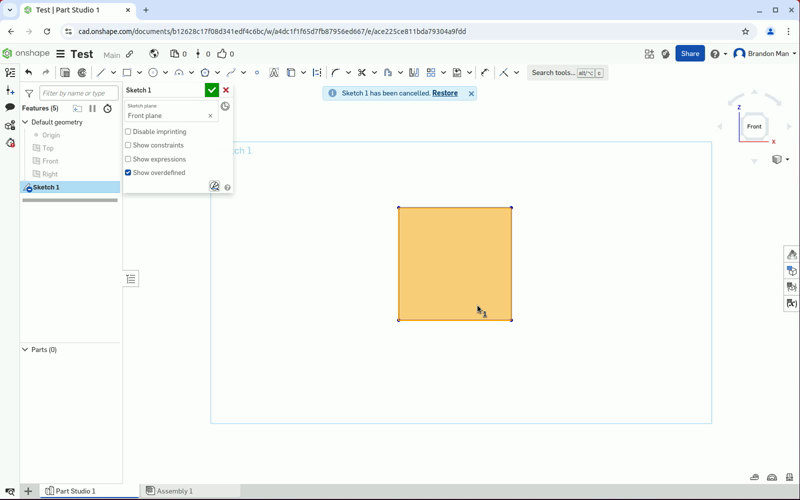
mouse_move(73, 352)
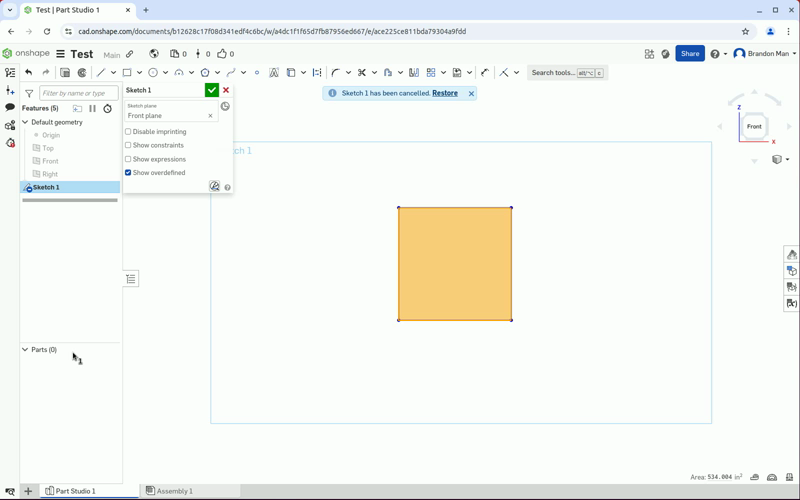
key(shift+y)
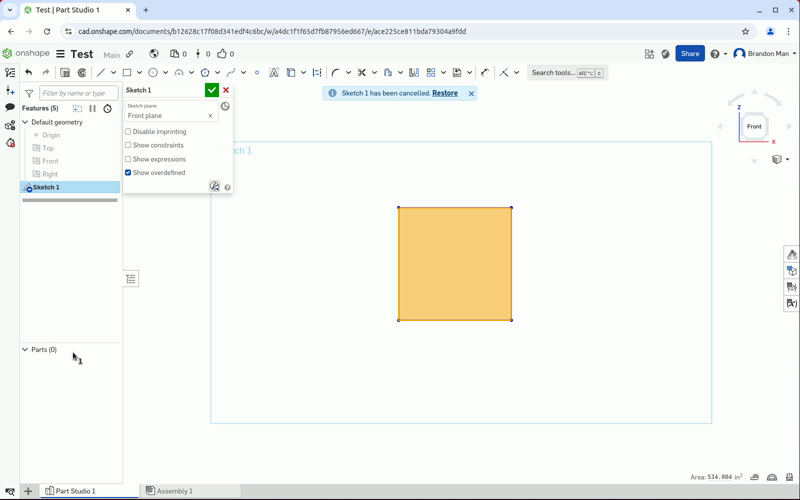
key(shift+e)
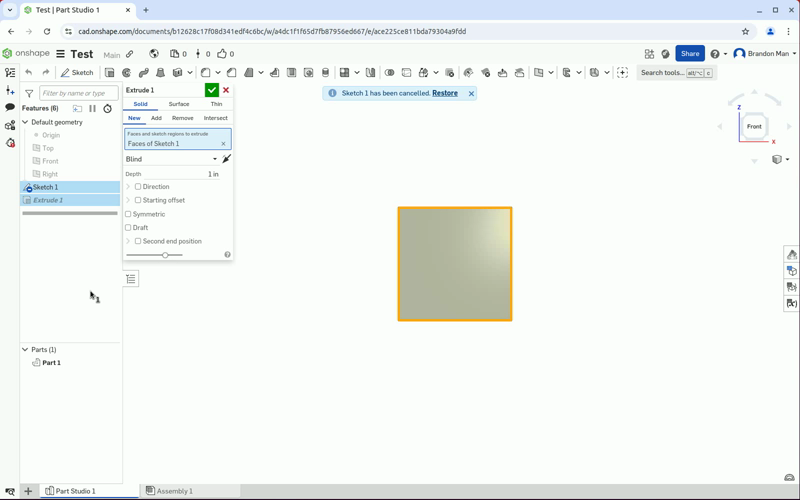
mouse_move(143, 106)
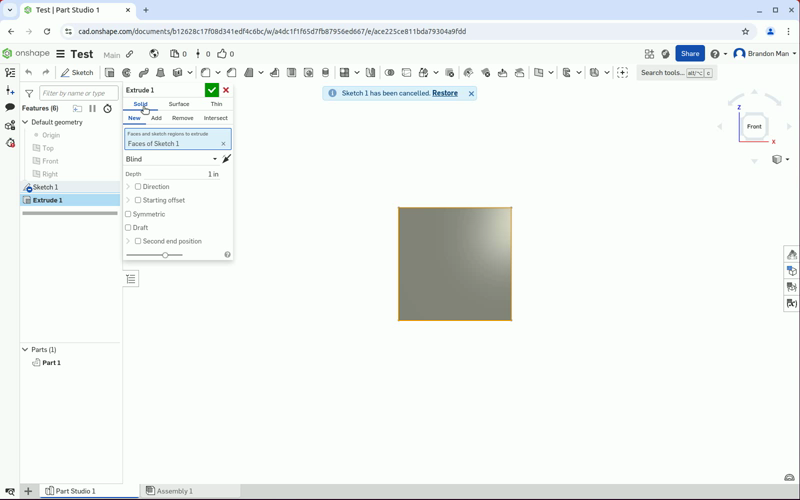
click(143, 106)
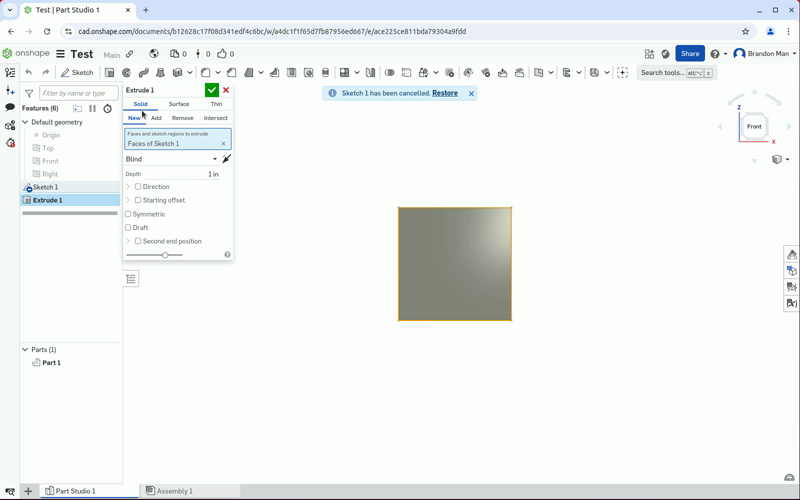
mouse_move(137, 120)
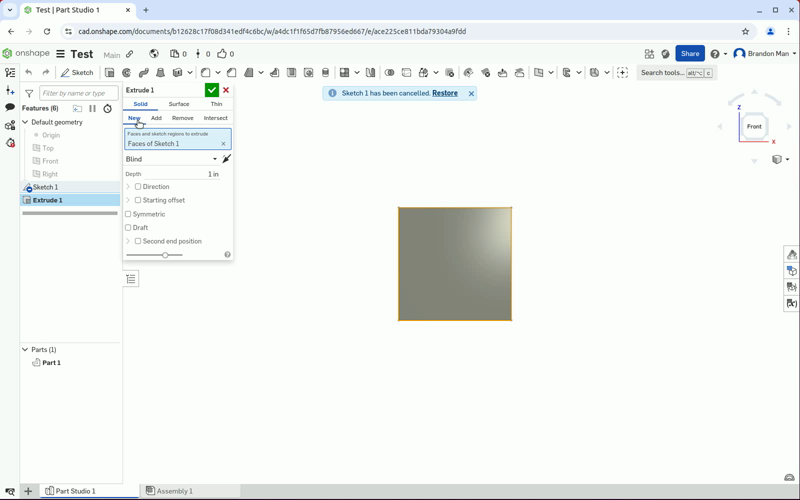
click(137, 120)
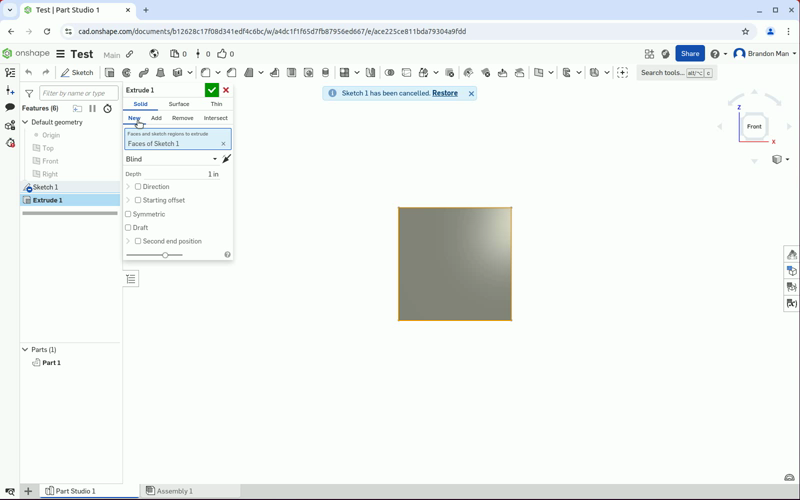
key(tab, 4)
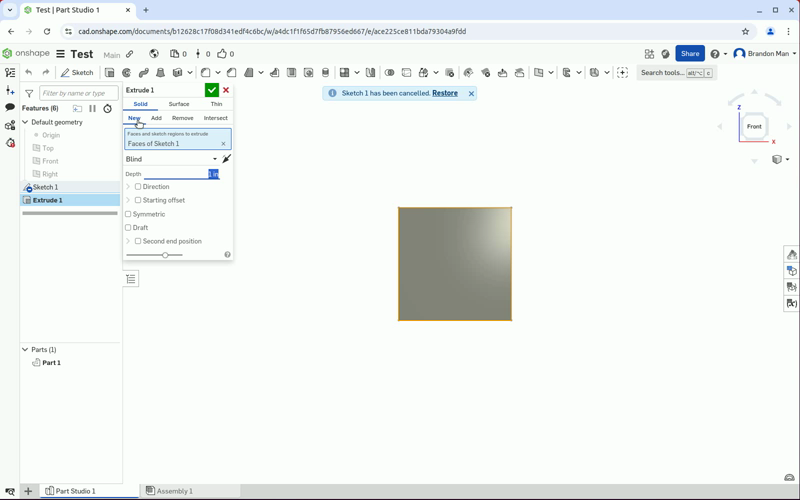
text(23.108)
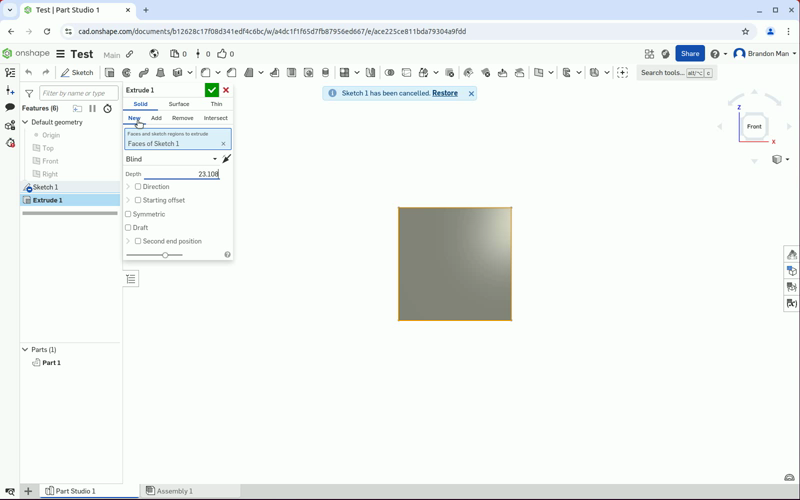
key(enter)
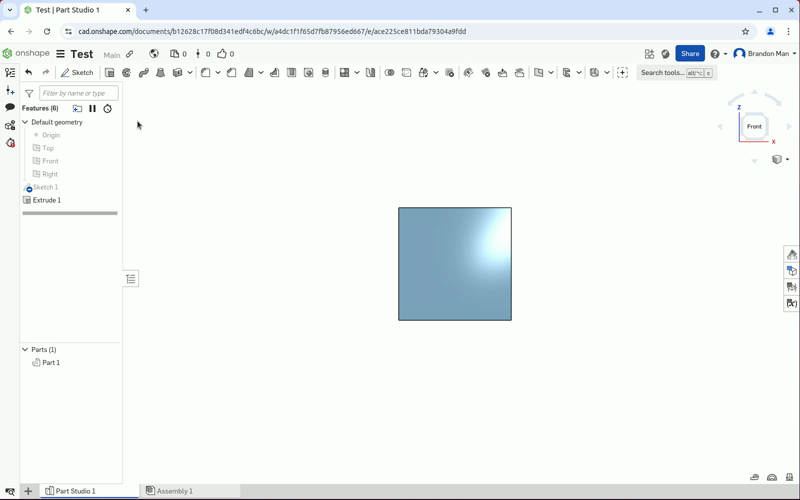
key(shift+h)
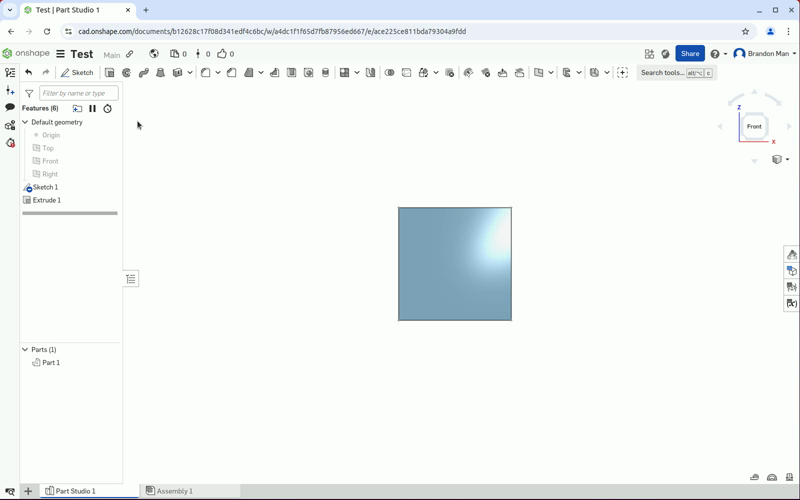
key(shift+h)
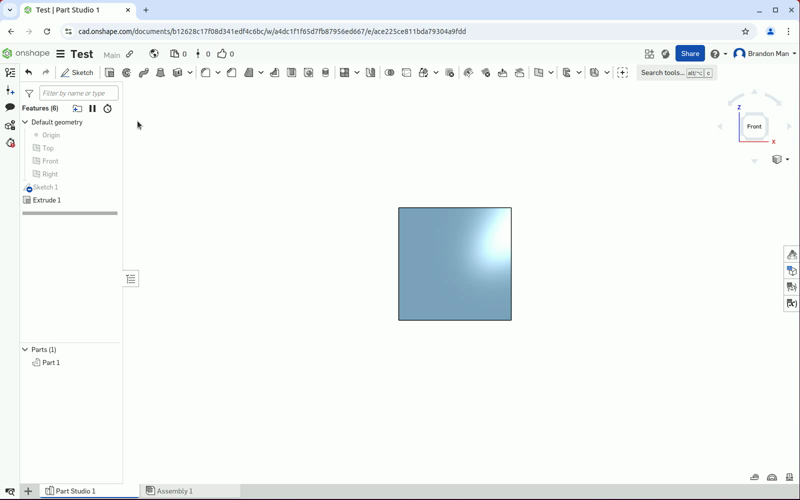
mouse_move(73, 189)
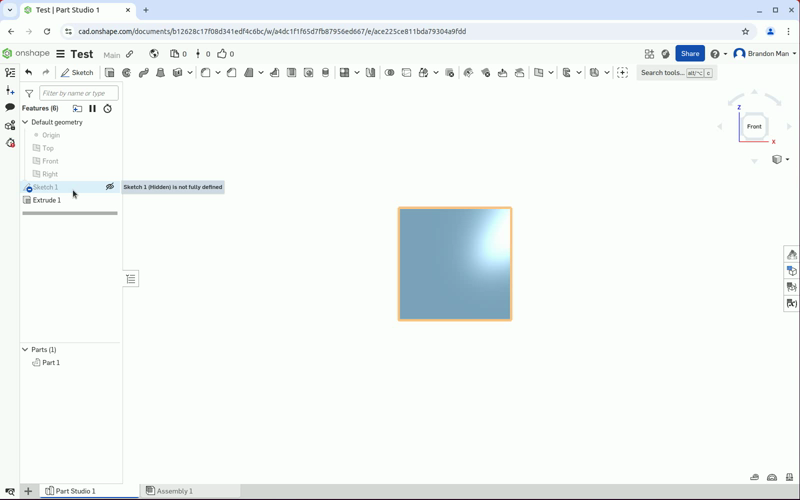
click(73, 189)
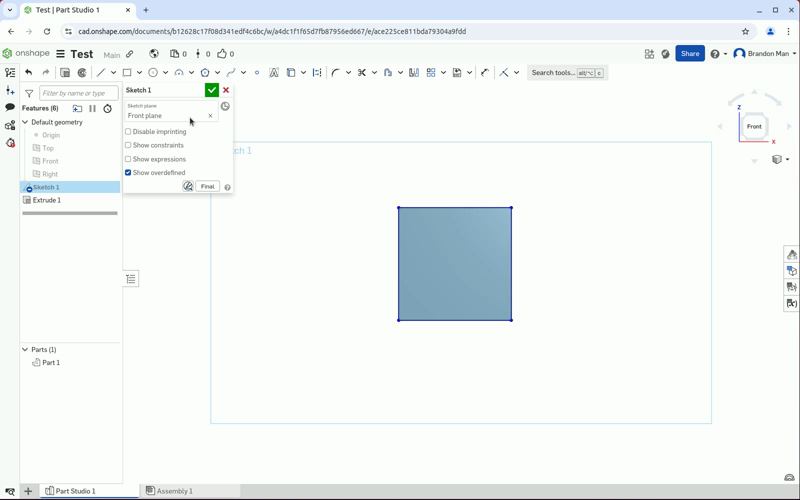
mouse_move(229, 92)
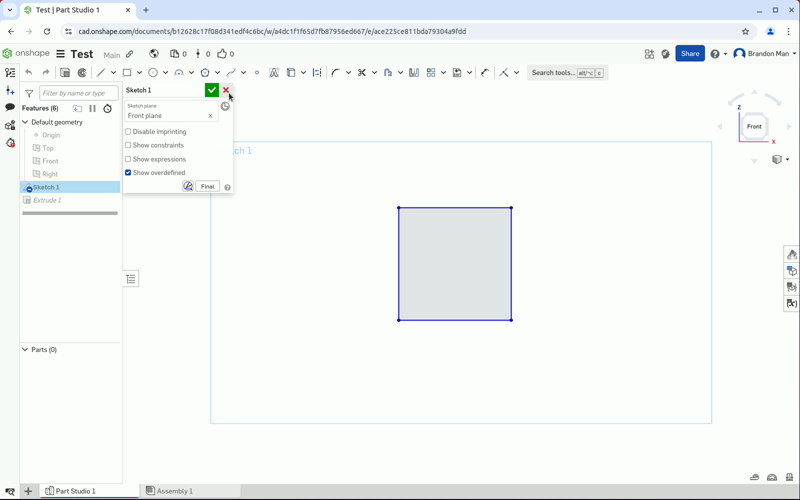
click(229, 92)
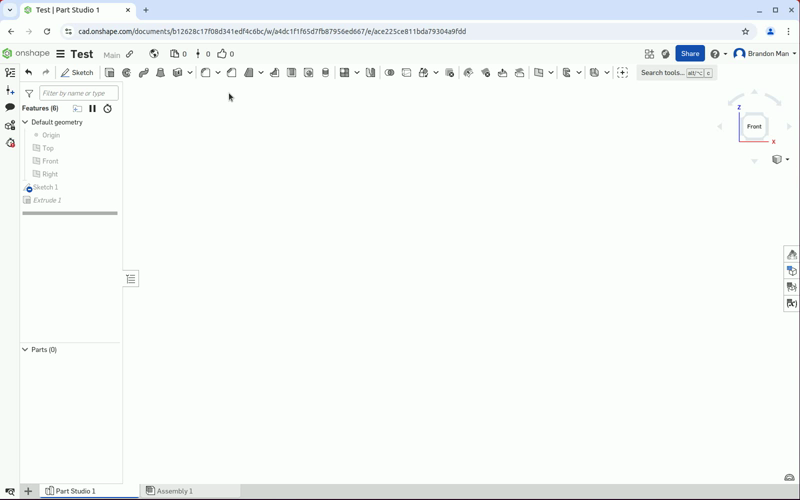
mouse_move(541, 75)
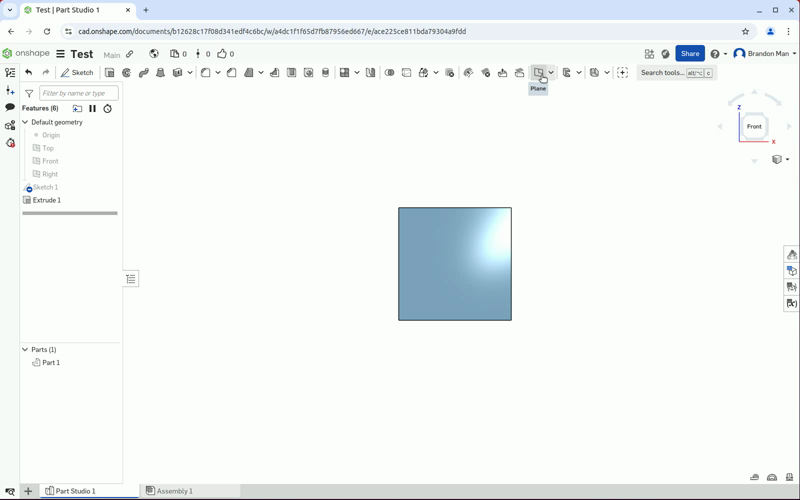
click(541, 75)
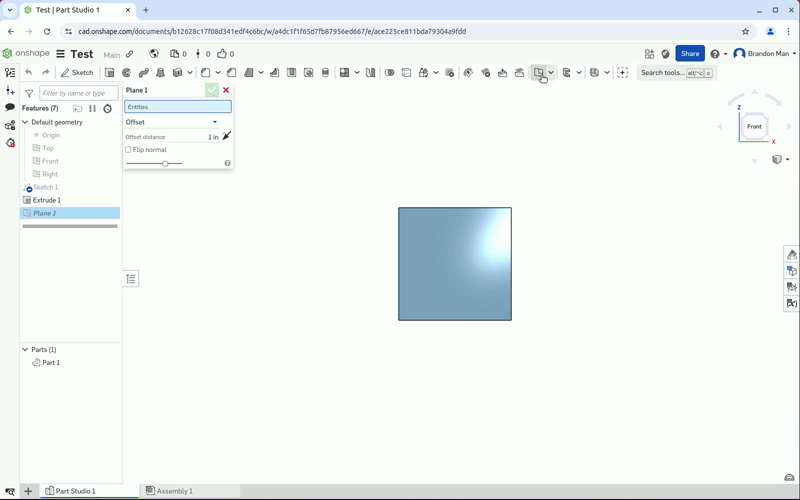
mouse_move(73, 163)
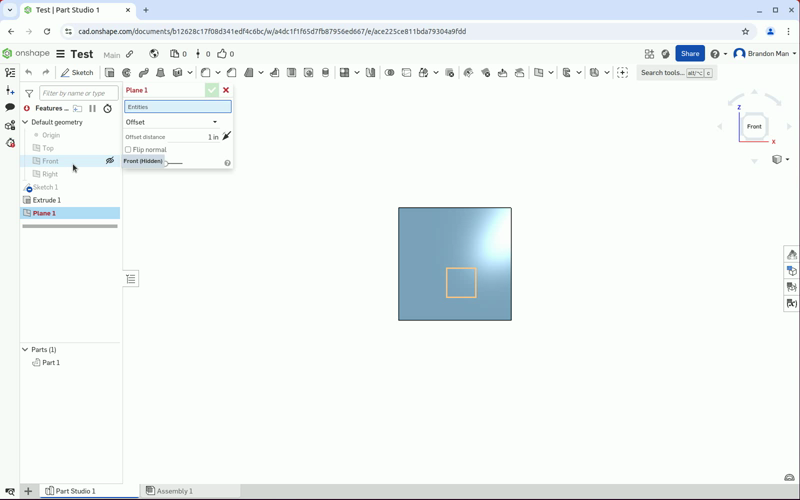
click(73, 163)
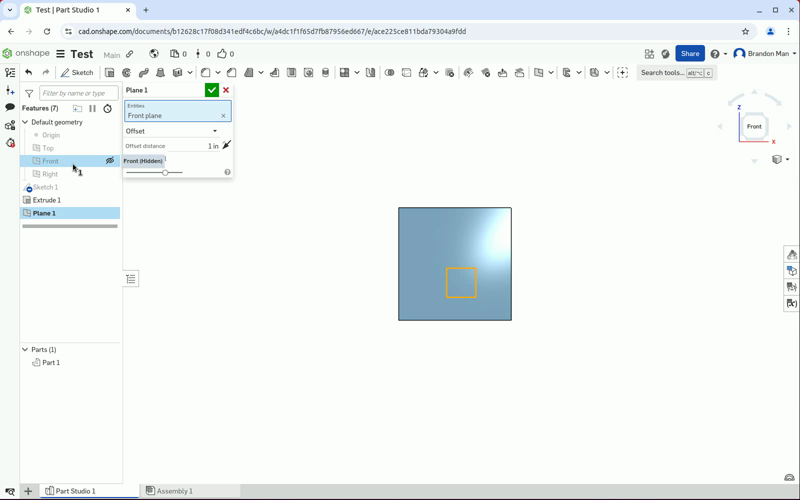
key(tab, 2)
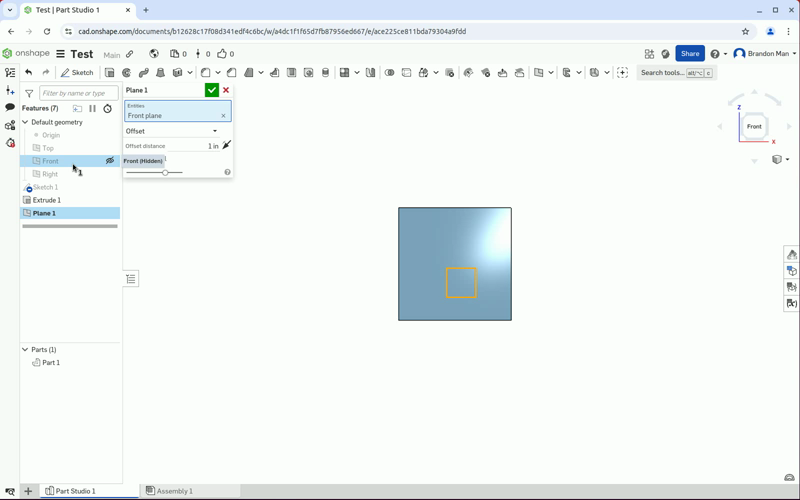
text(23.108)
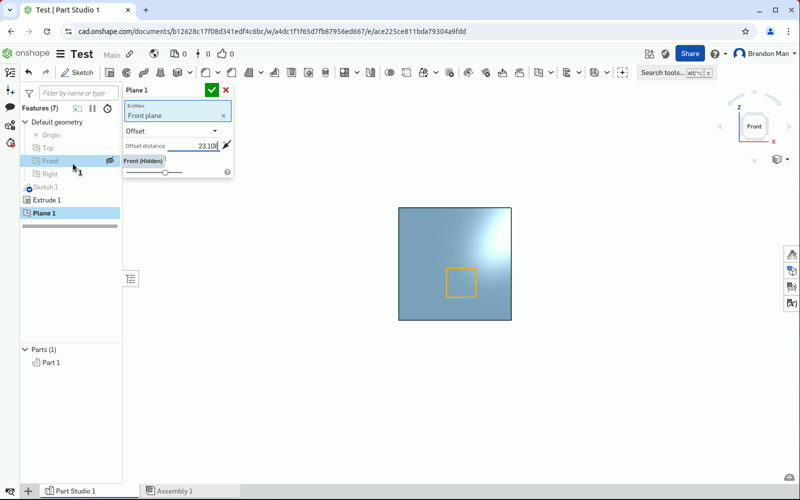
key(enter, 2)
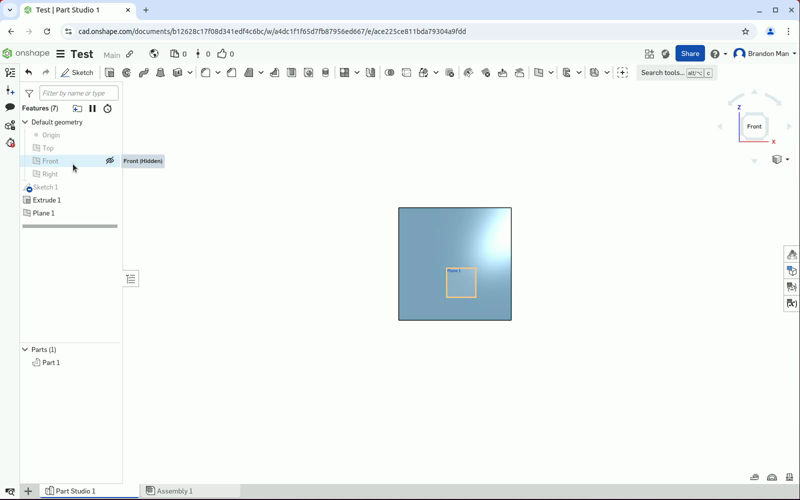
key(shift+s)
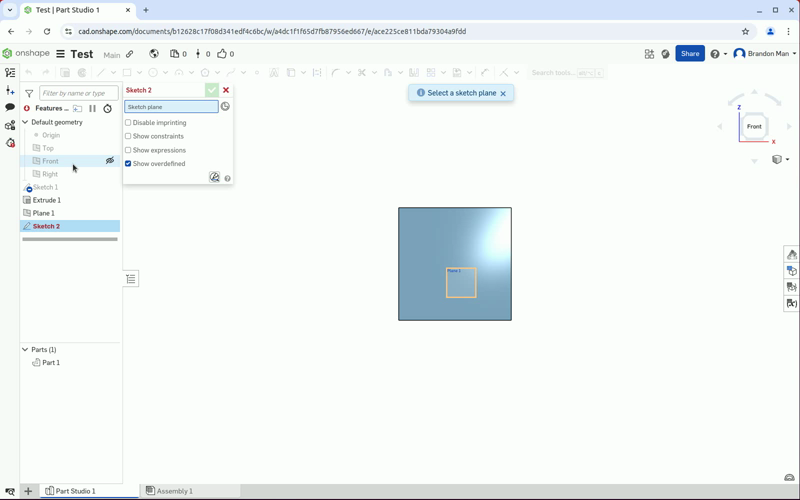
mouse_move(73, 215)
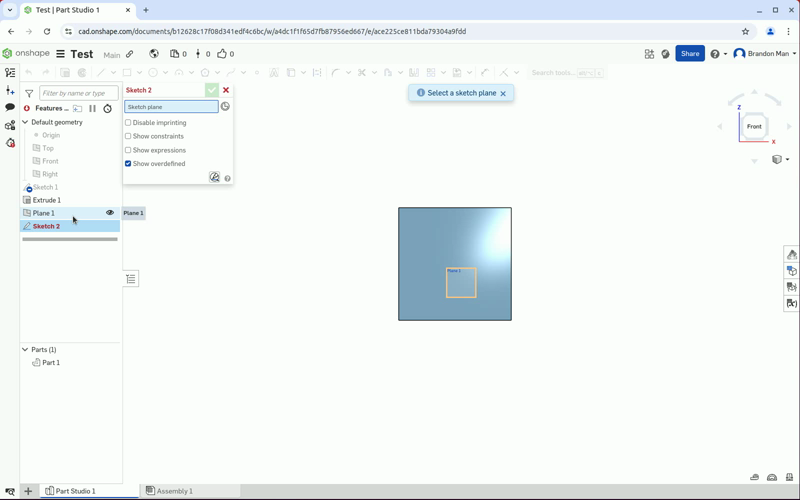
click(73, 215)
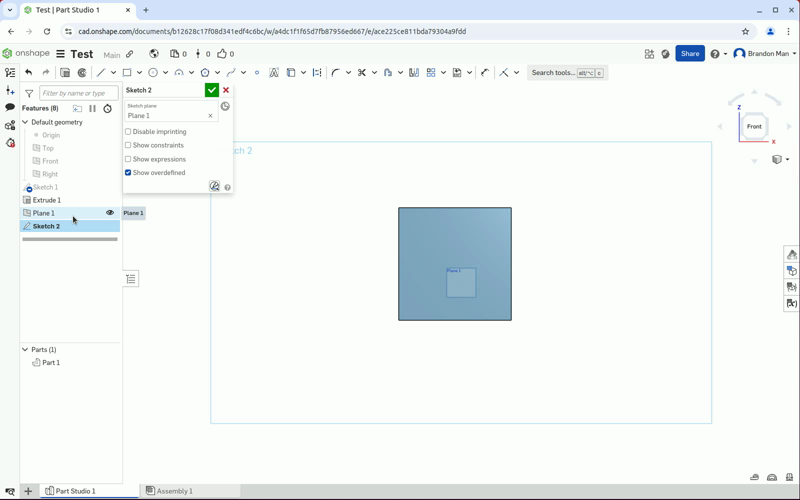
mouse_move(73, 352)
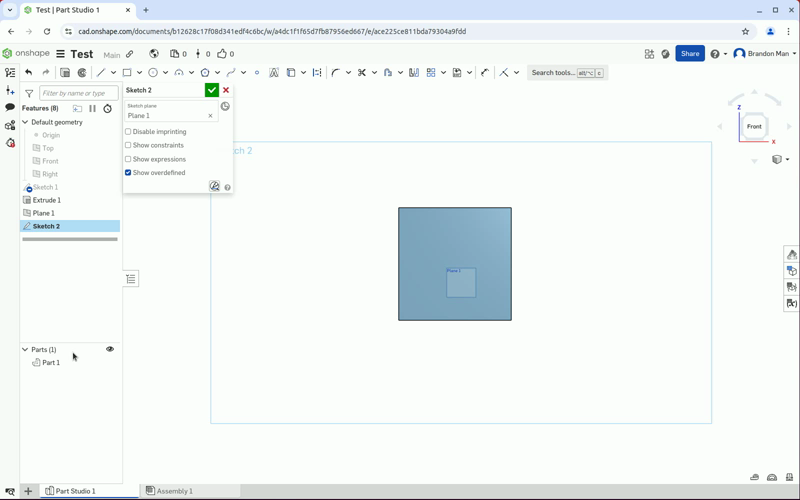
key(y)
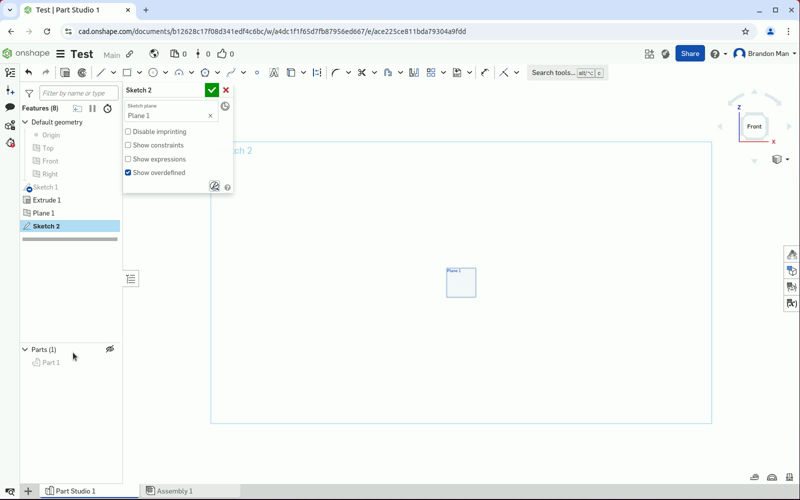
key(l)
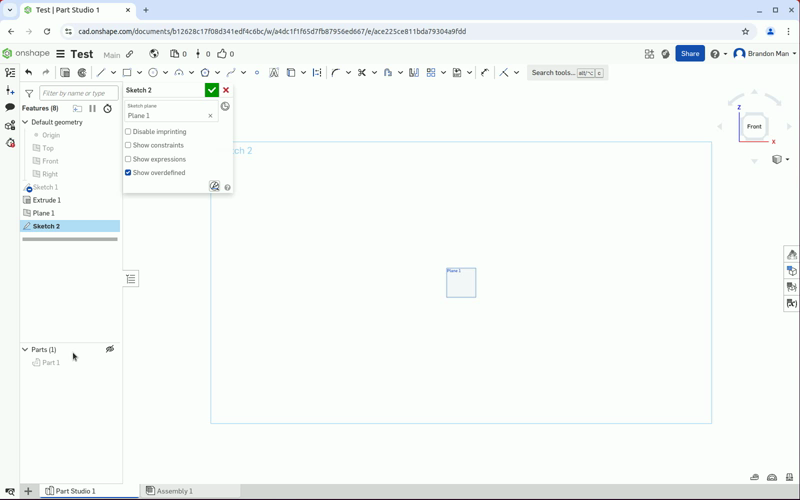
key_down(shift)
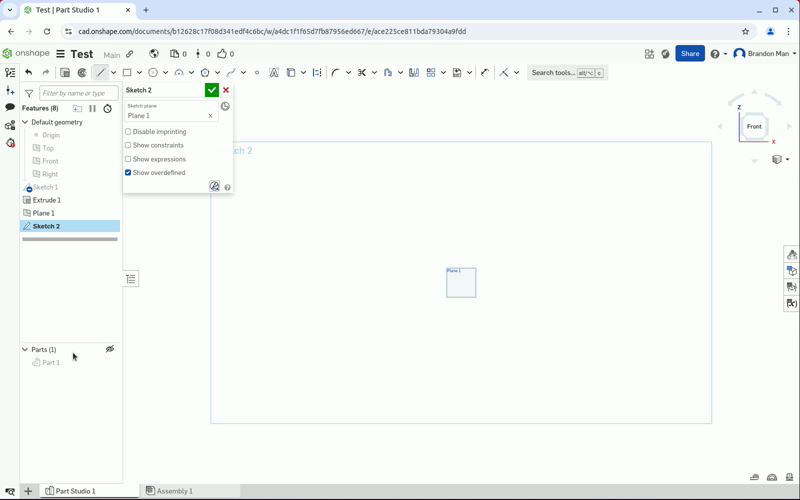
mouse_move(398, 320)
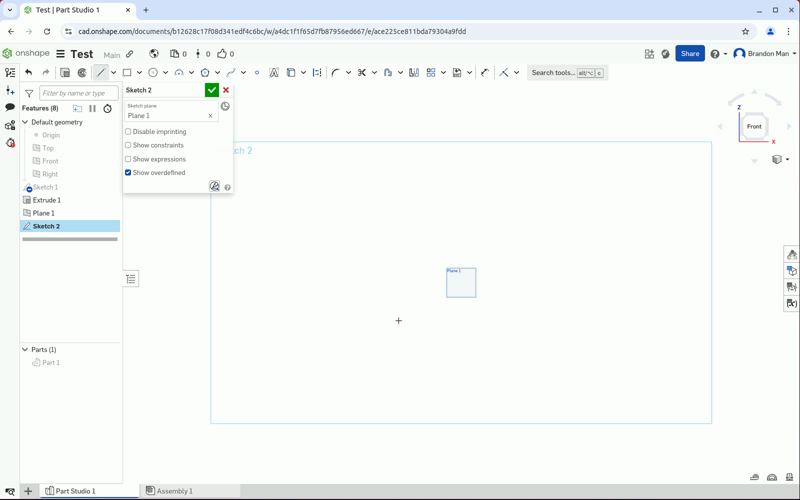
click(398, 320)
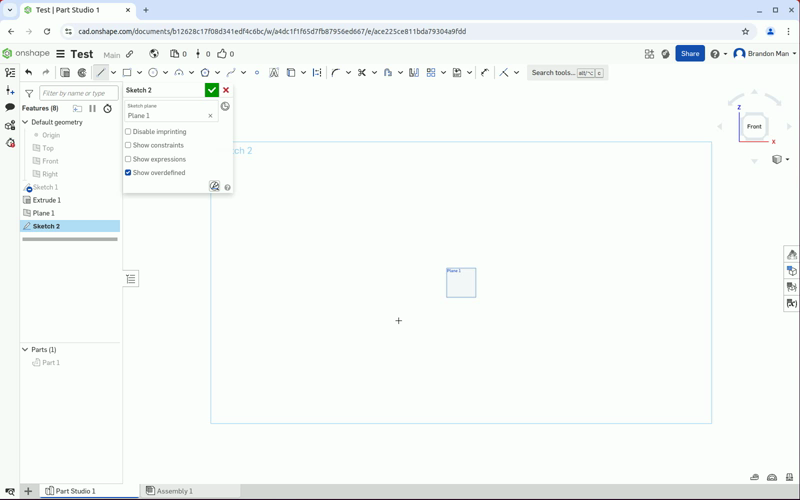
key_up(shift)
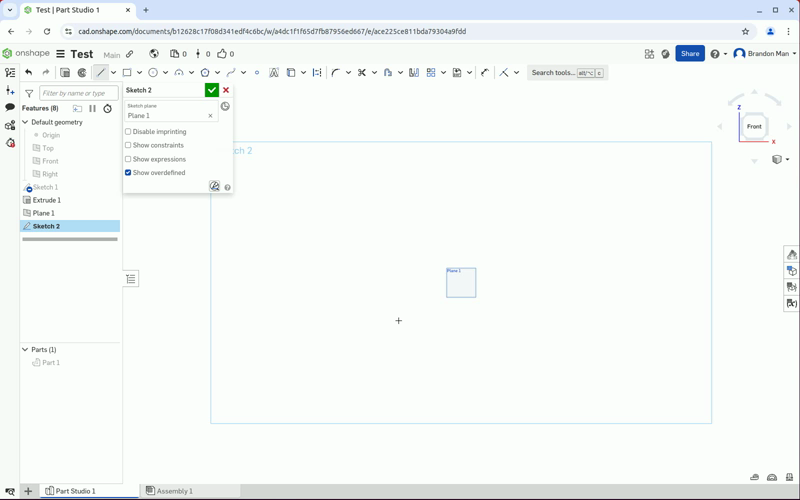
key_down(shift)
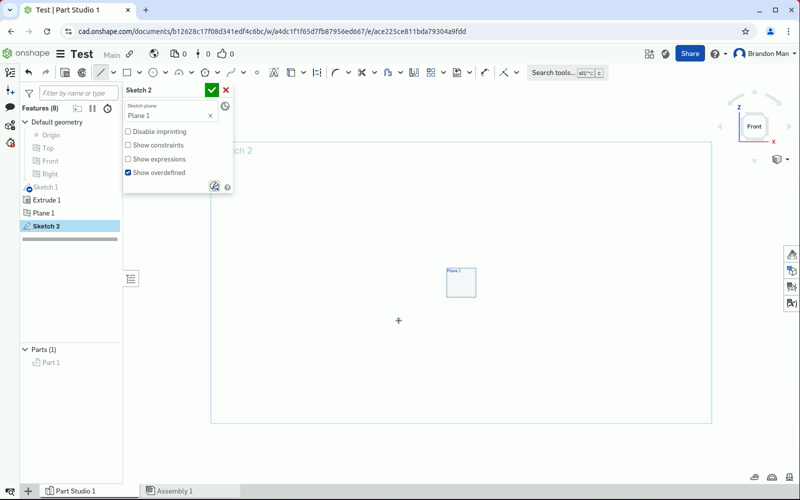
mouse_move(428, 320)
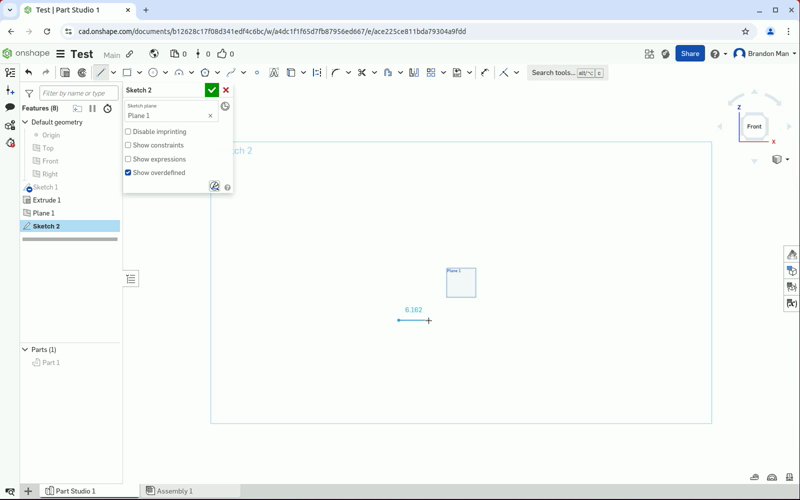
mouse_move(455, 320)
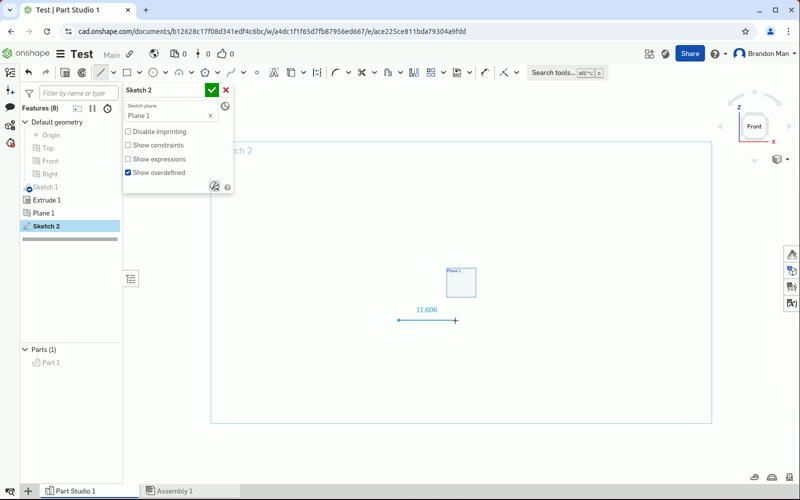
click(455, 320)
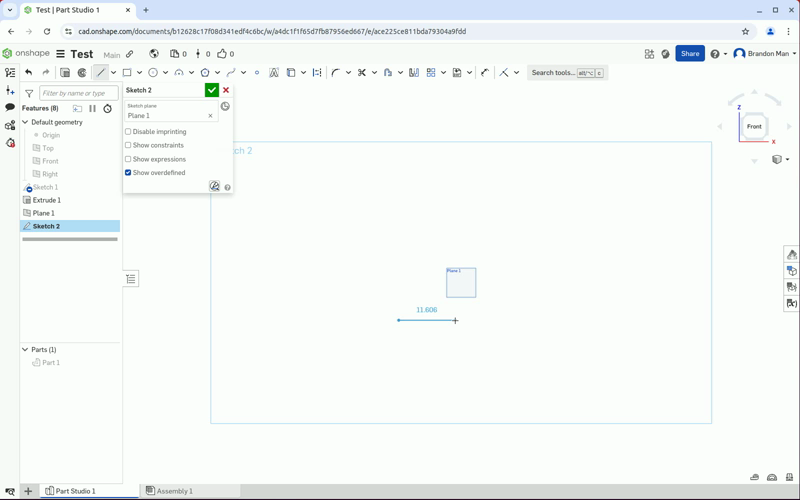
key_up(shift)
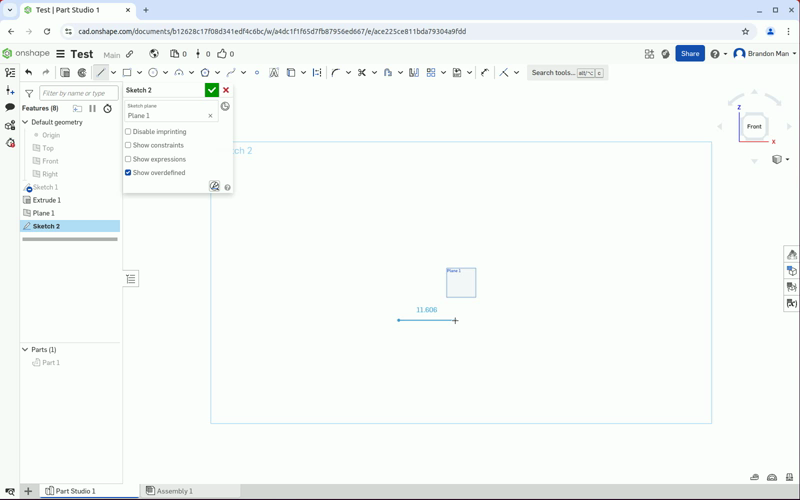
key_down(shift)
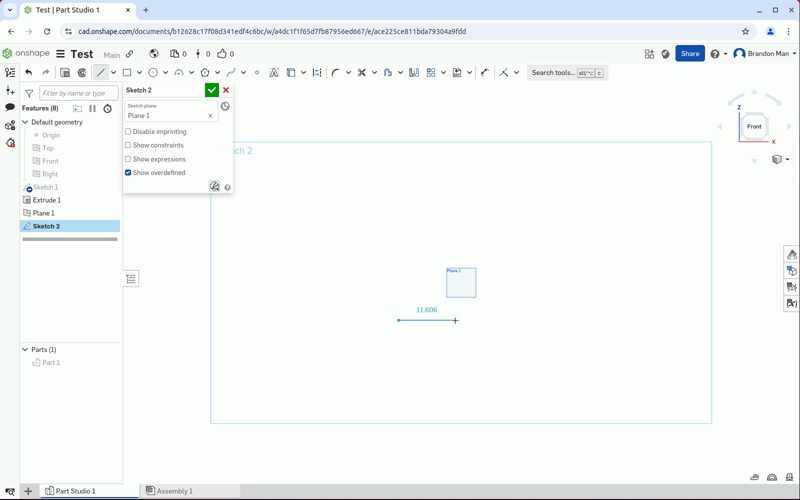
mouse_move(485, 320)
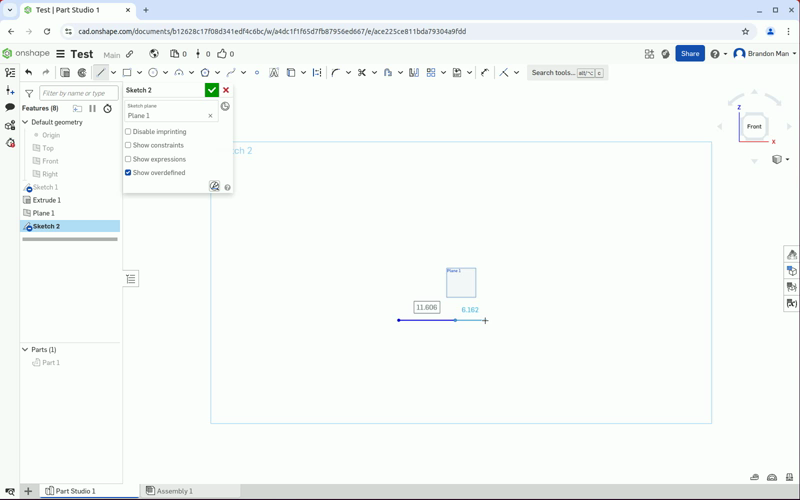
mouse_move(455, 263)
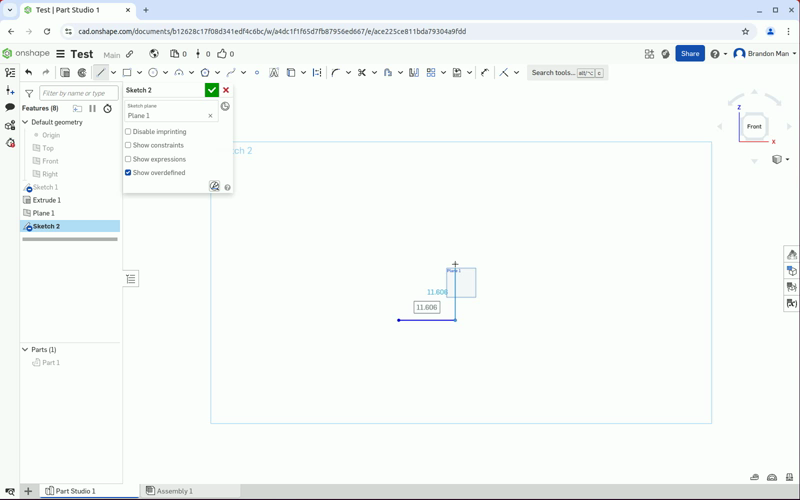
click(455, 263)
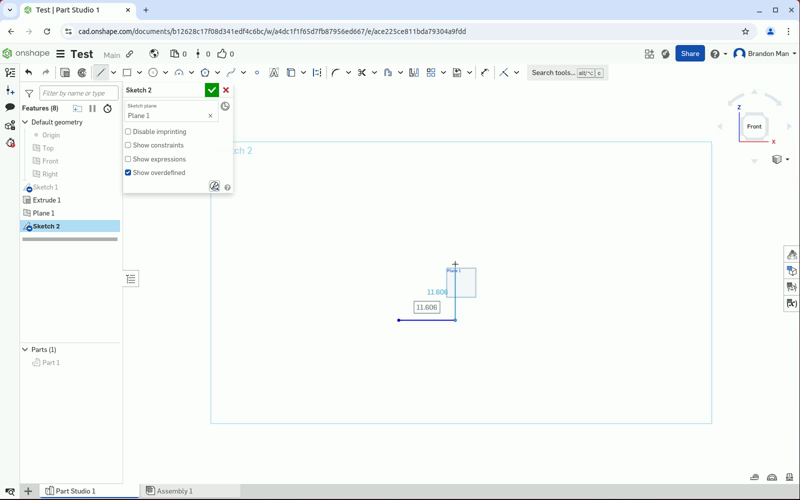
key_up(shift)
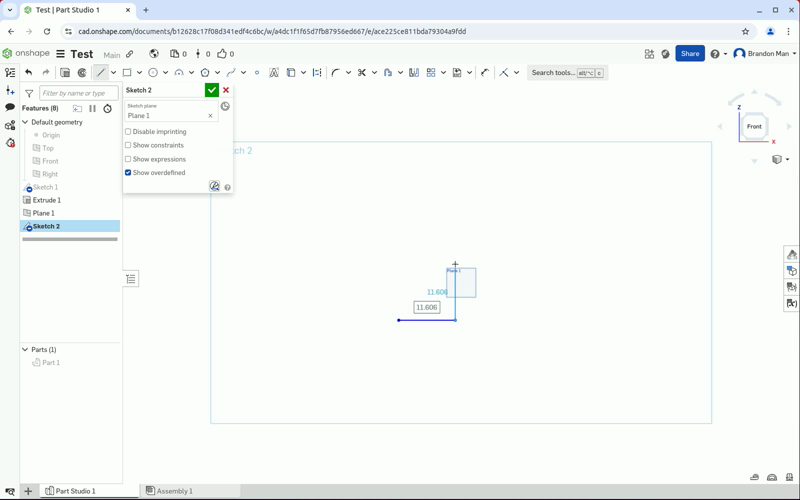
key_down(shift)
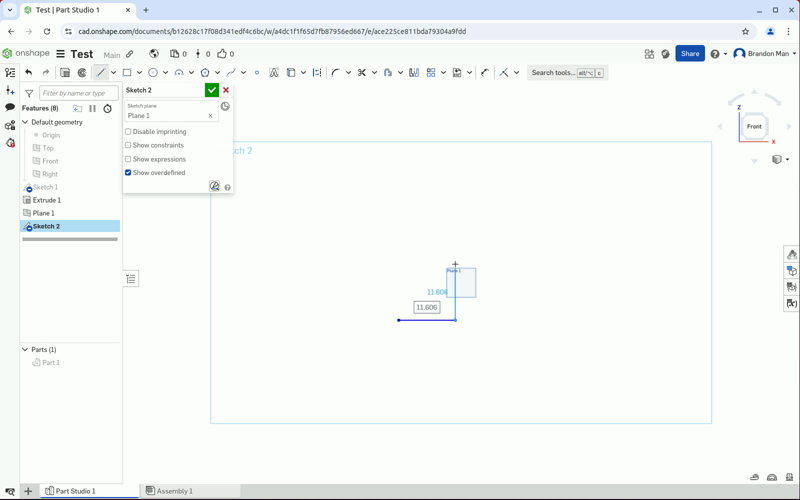
mouse_move(485, 263)
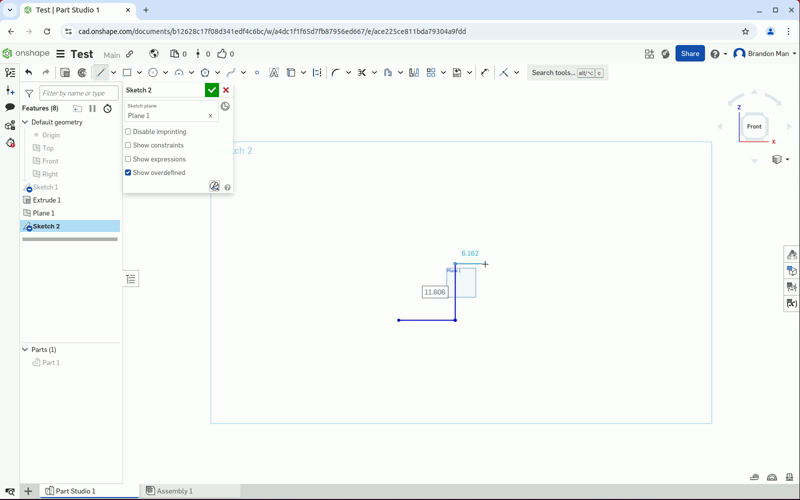
mouse_move(398, 263)
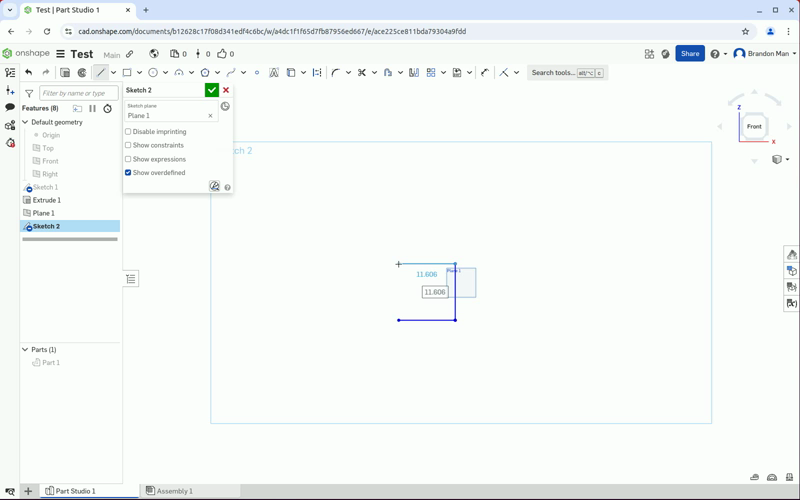
click(398, 263)
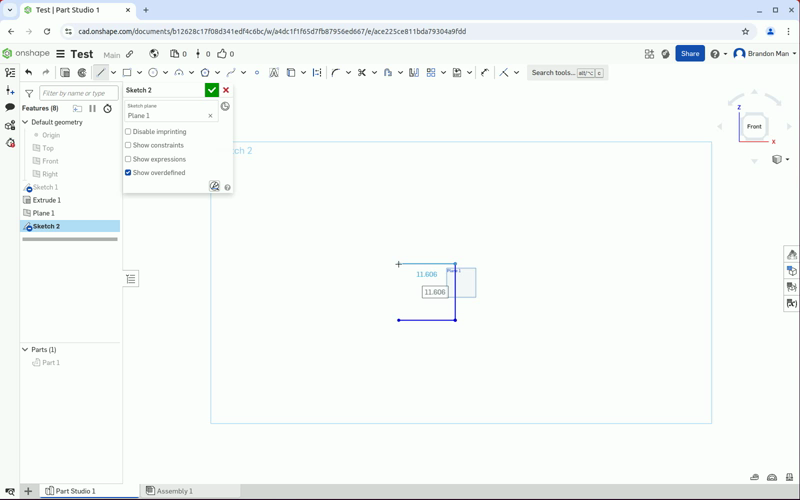
key_up(shift)
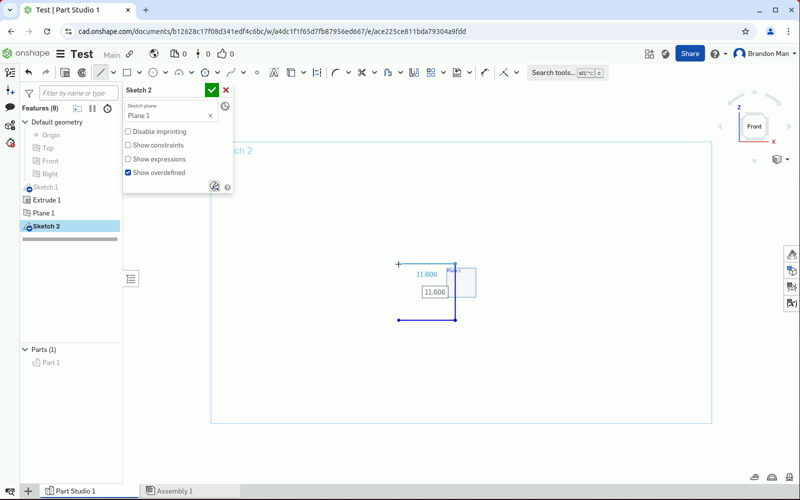
mouse_move(428, 263)
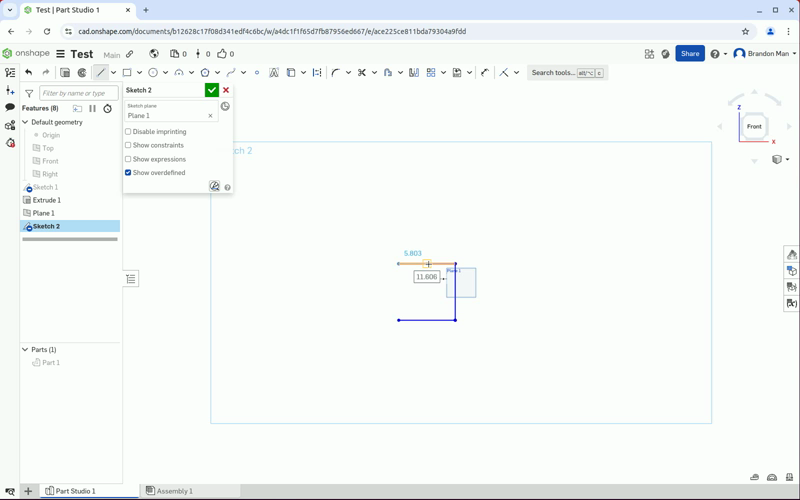
key_down(shift)
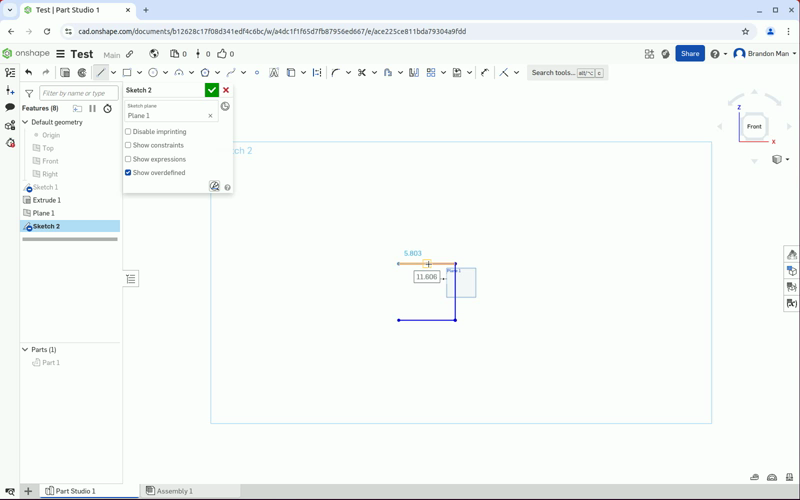
mouse_move(398, 320)
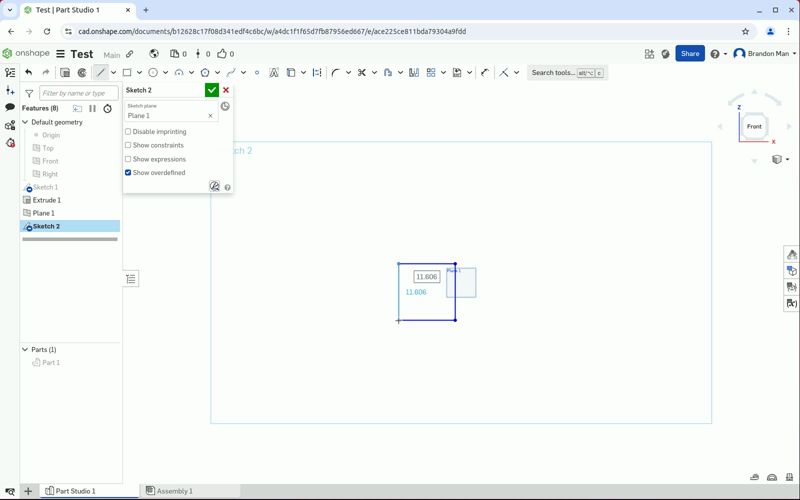
key_up(shift)
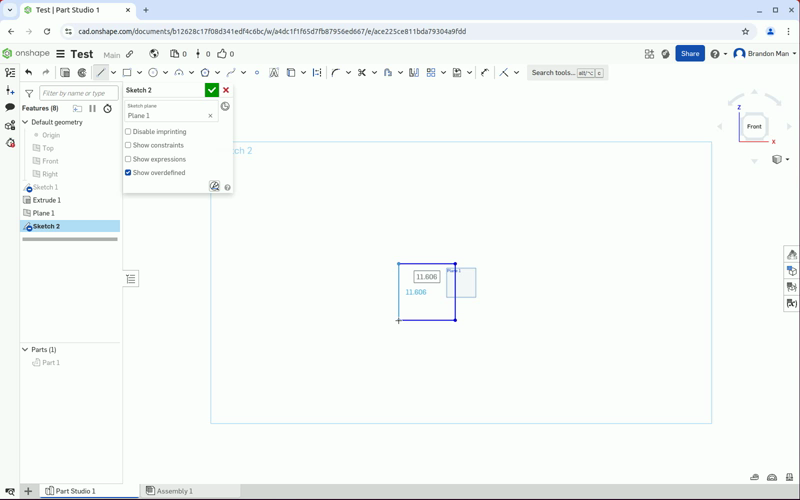
click(398, 320)
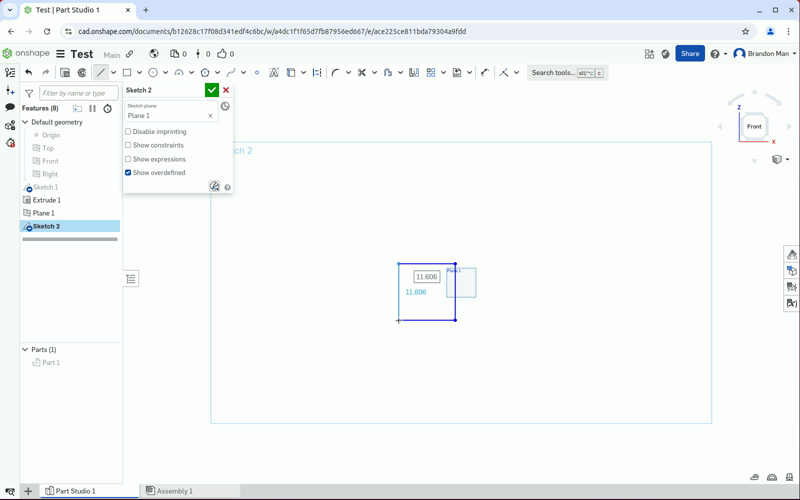
key(esc)
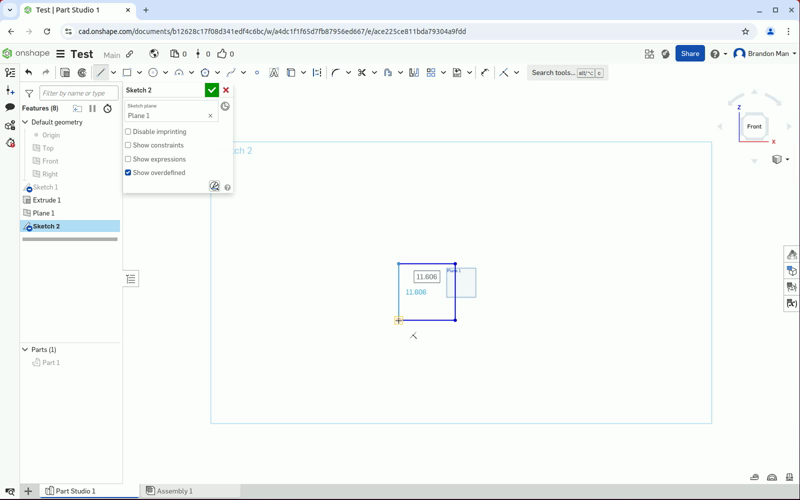
mouse_move(406, 291)
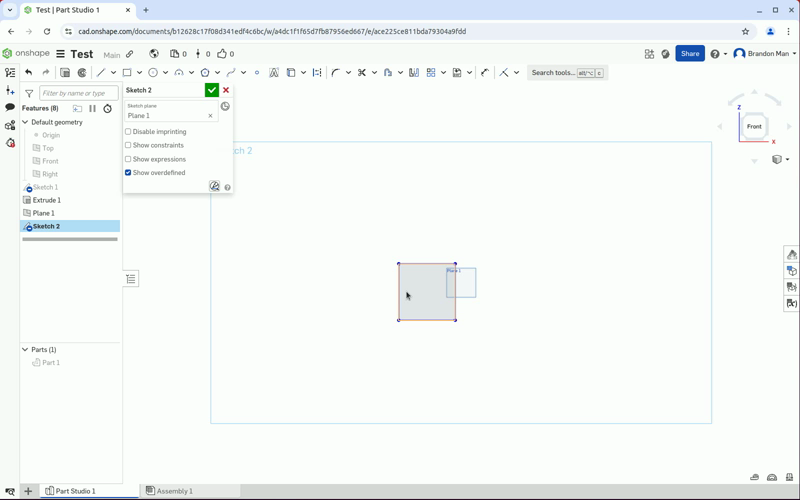
click(406, 291)
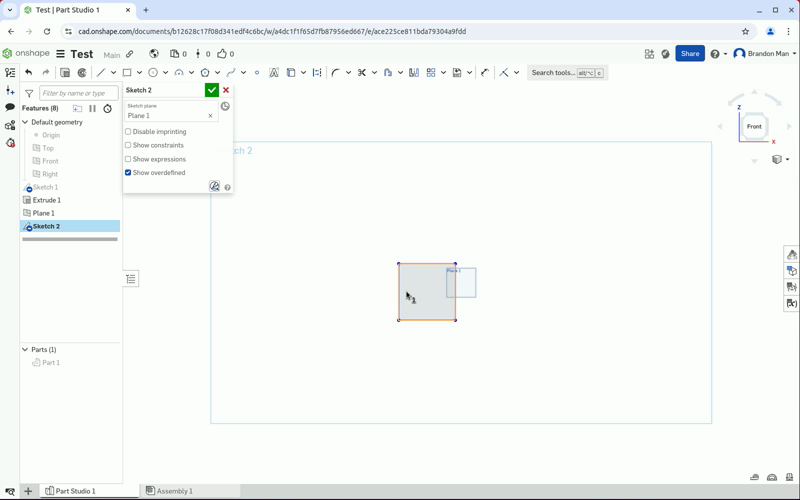
mouse_move(73, 352)
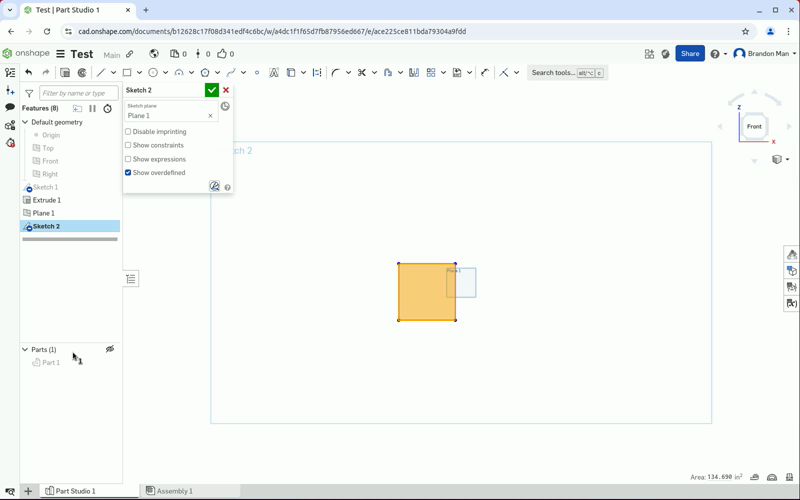
key(shift+y)
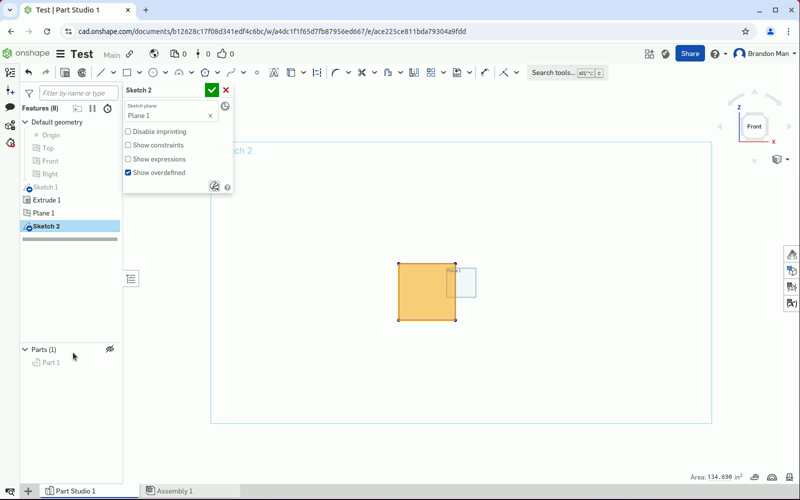
key(shift+e)
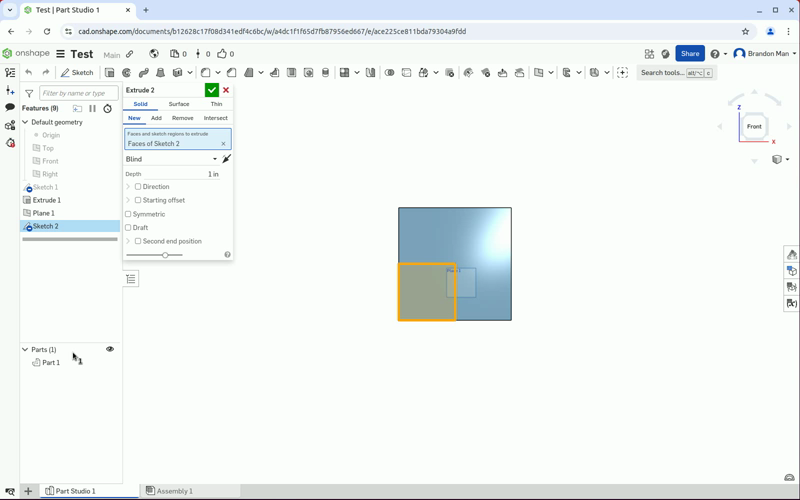
mouse_move(143, 106)
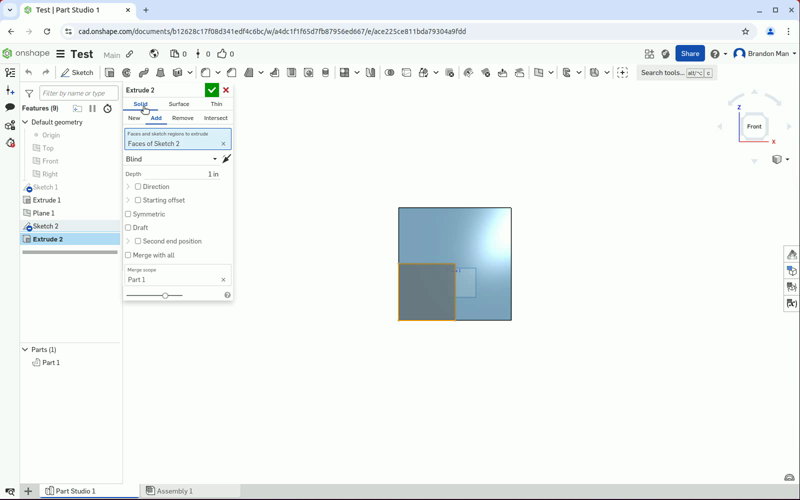
click(143, 106)
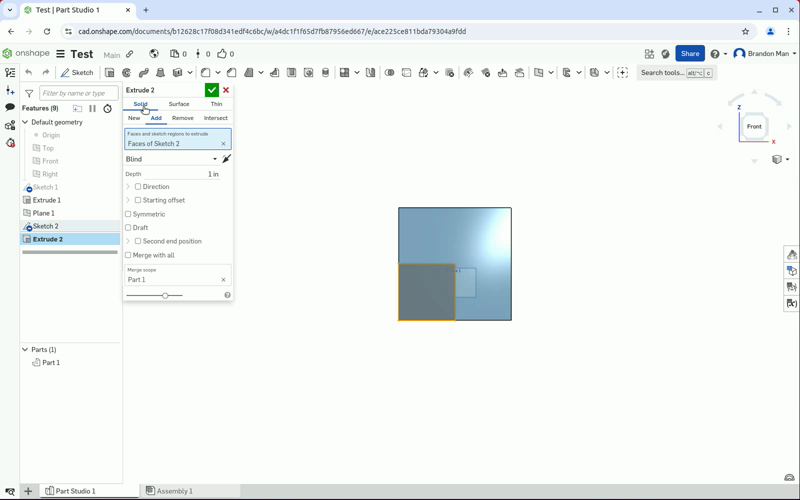
mouse_move(186, 120)
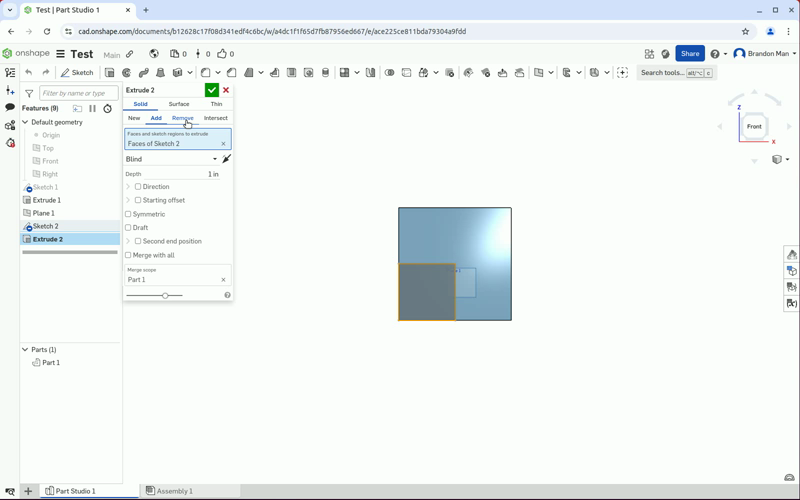
click(186, 120)
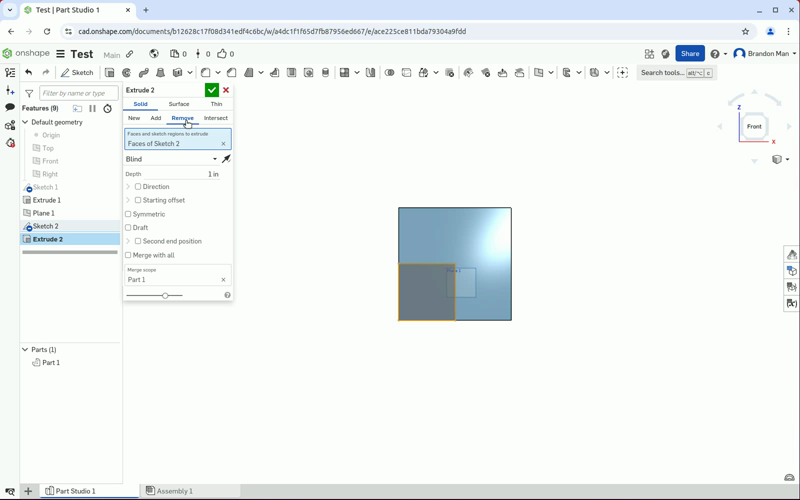
key(tab, 4)
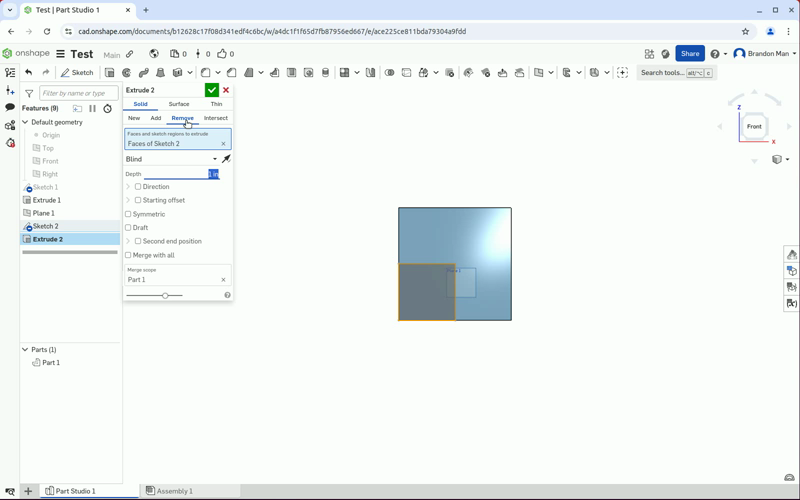
text(-11.554)
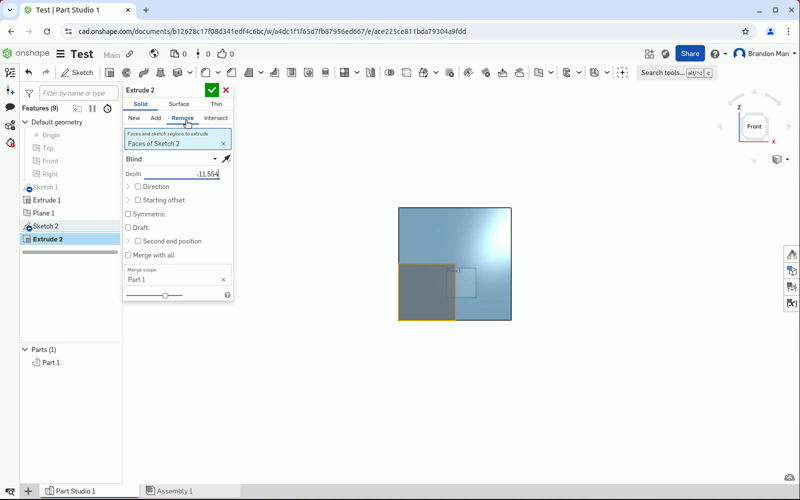
key(tab, 6)
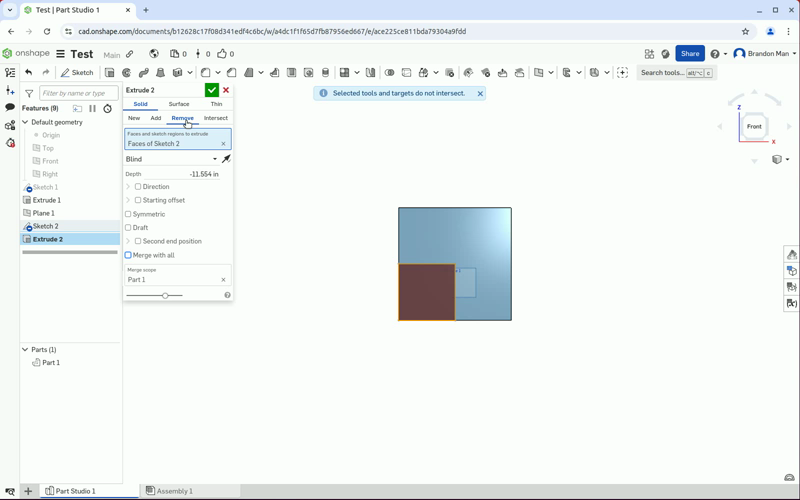
key(space)
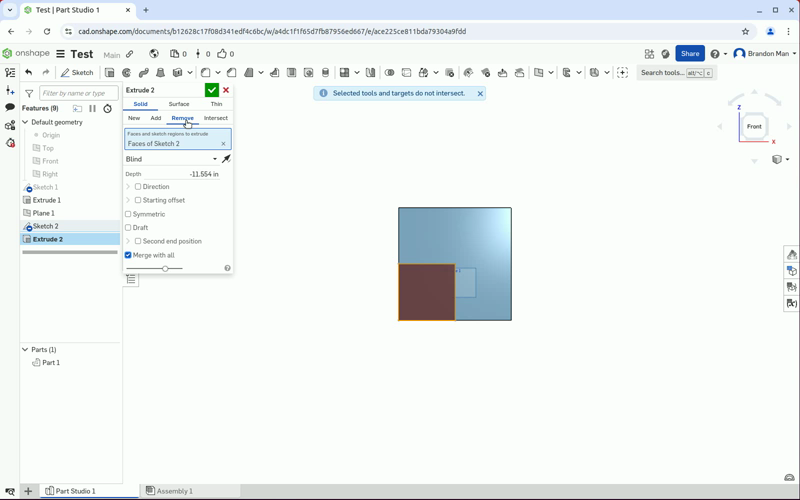
key(enter)
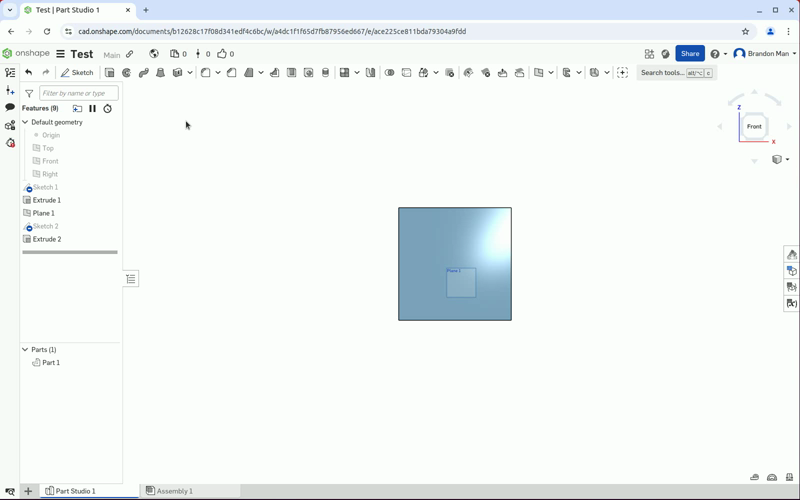
key(shift+h)
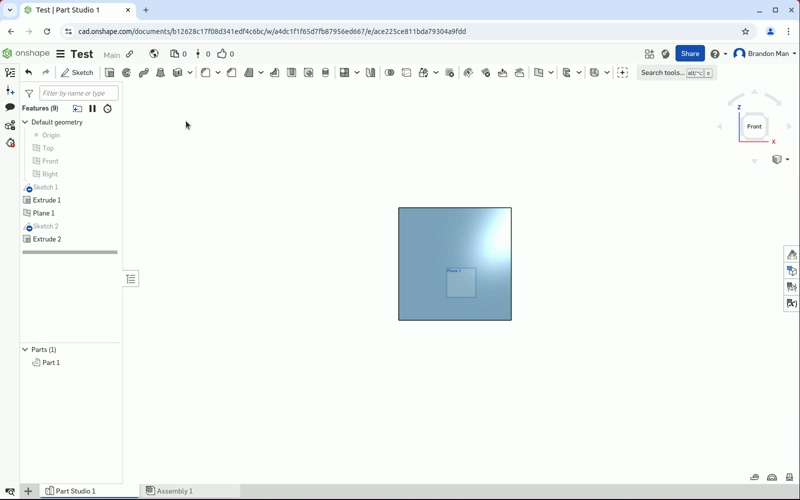
key(shift+h)
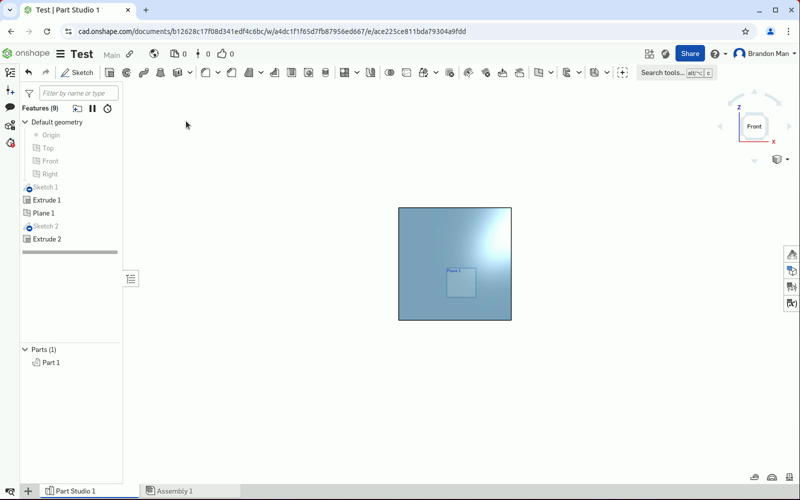
mouse_move(73, 189)
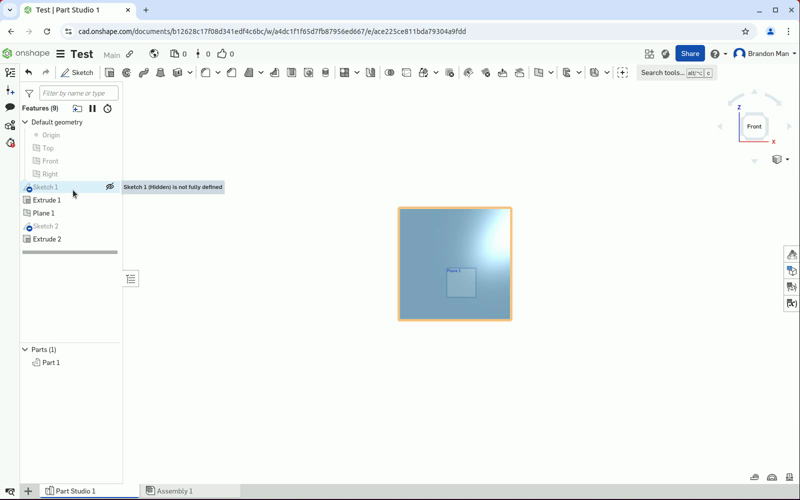
click(73, 189)
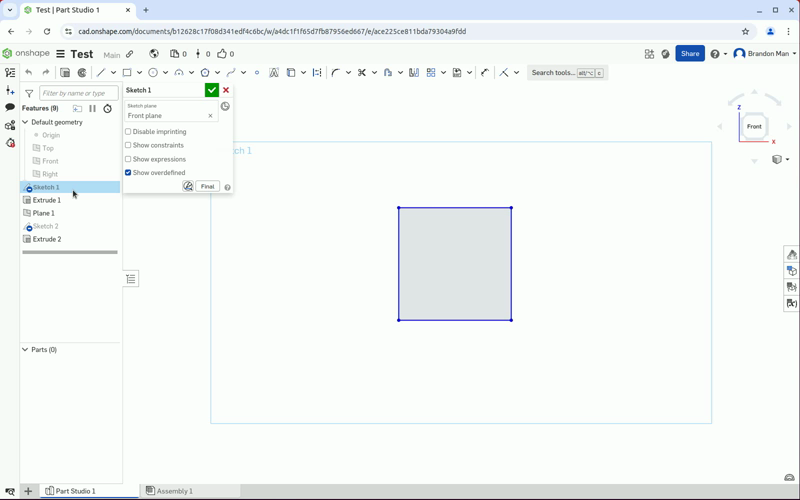
mouse_move(229, 92)
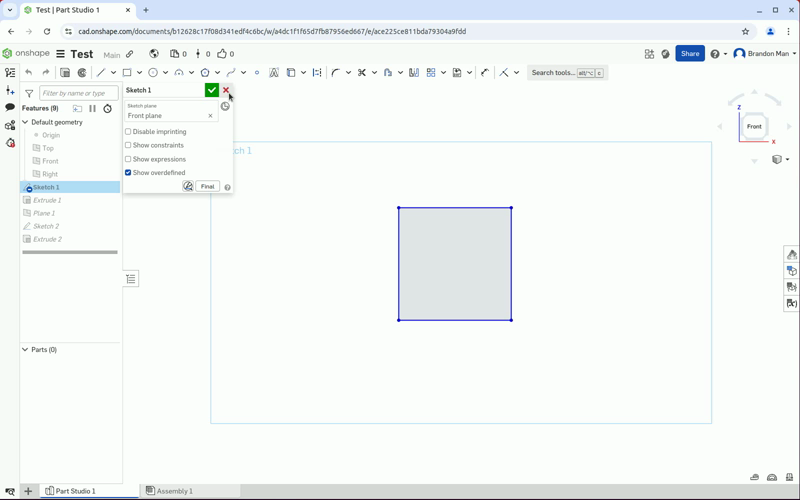
click(229, 92)
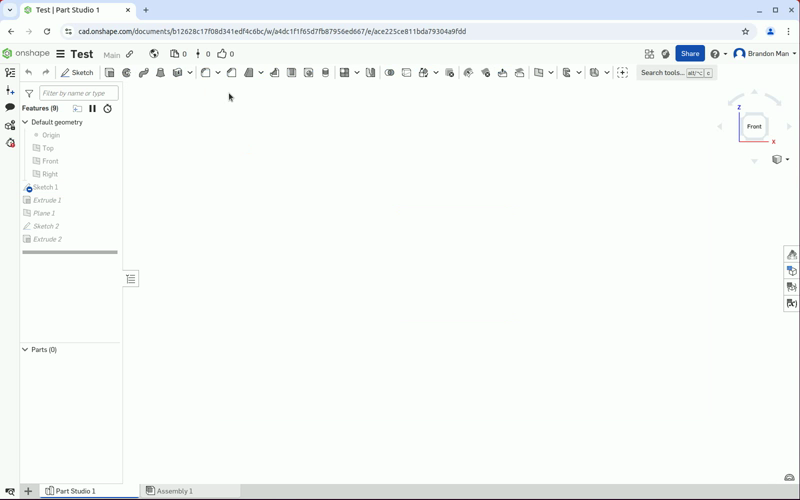
key(shift+s)
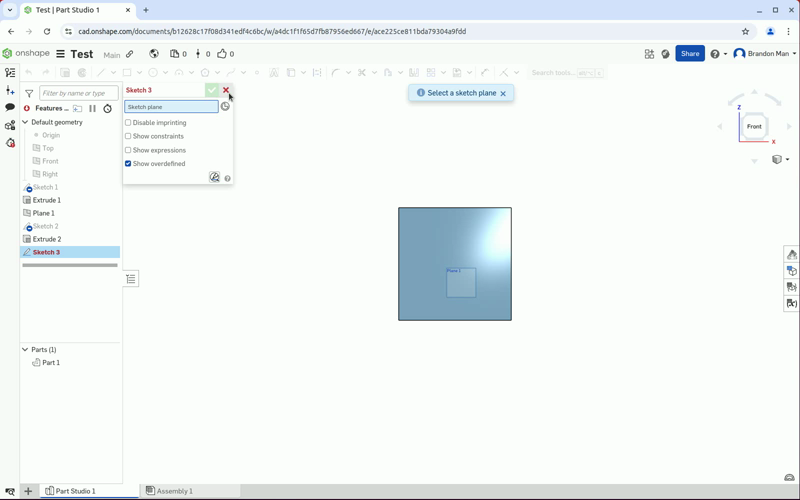
mouse_move(73, 215)
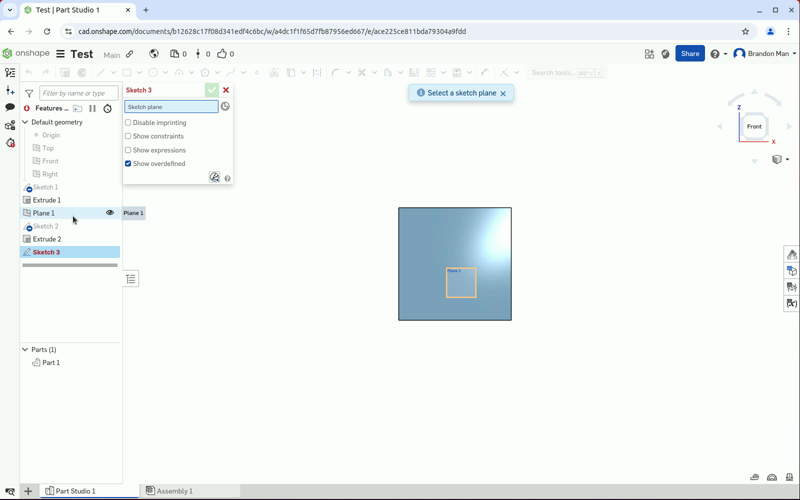
click(73, 215)
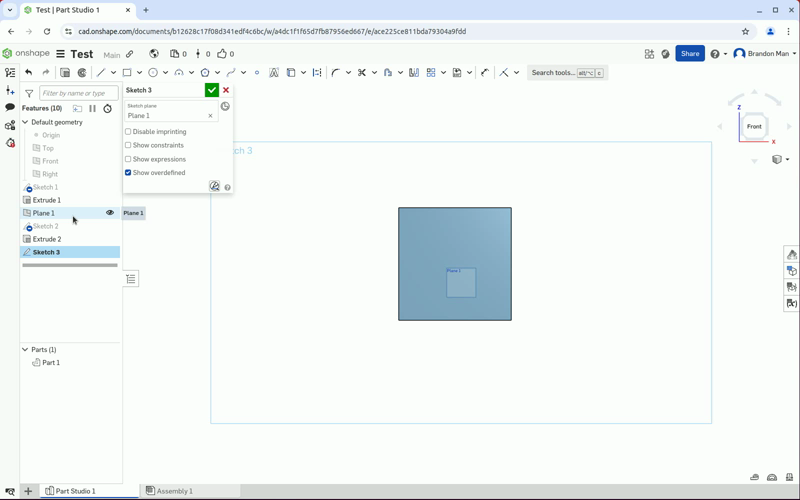
mouse_move(73, 352)
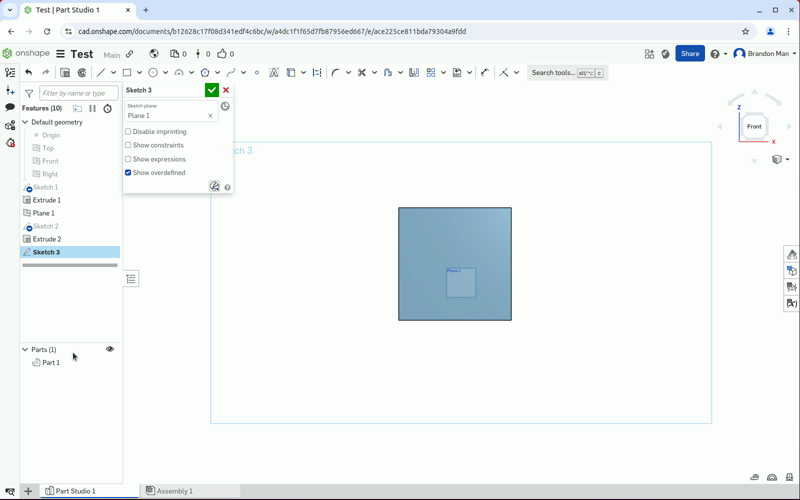
key(y)
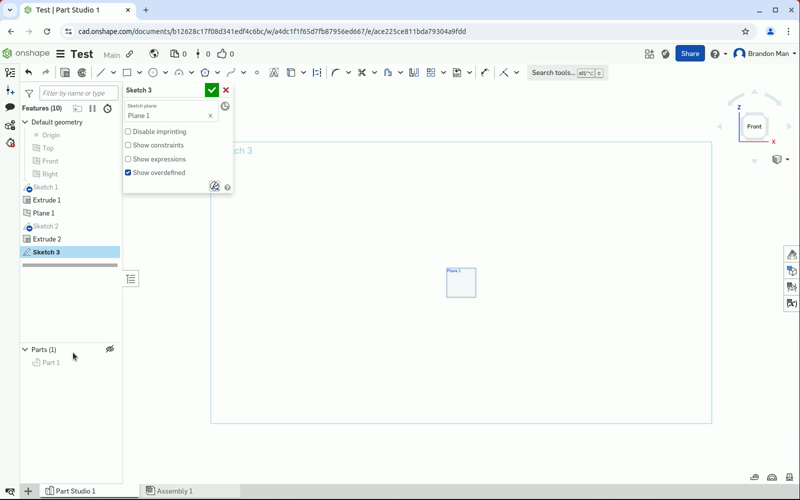
key(l)
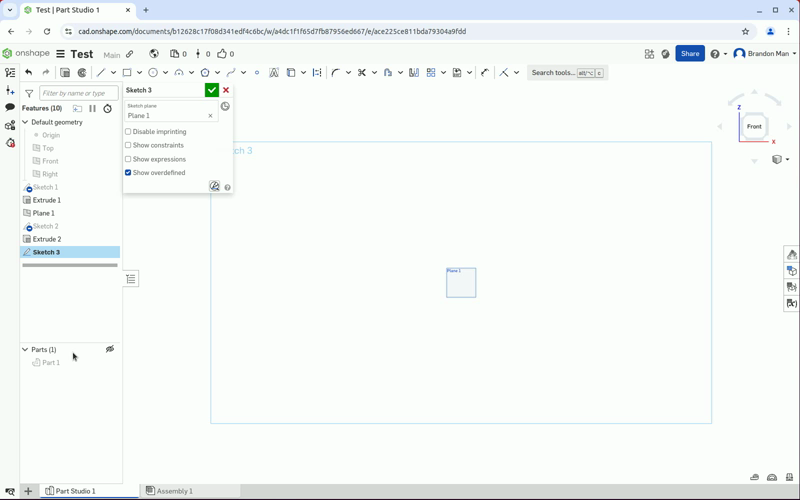
key_down(shift)
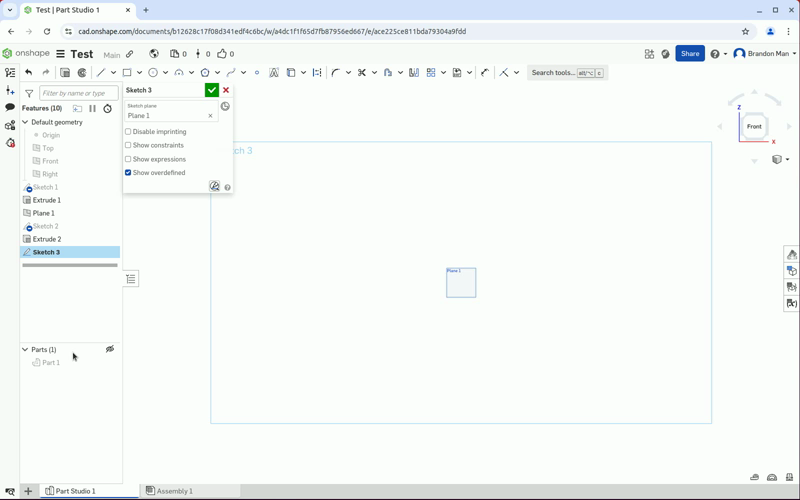
mouse_move(398, 320)
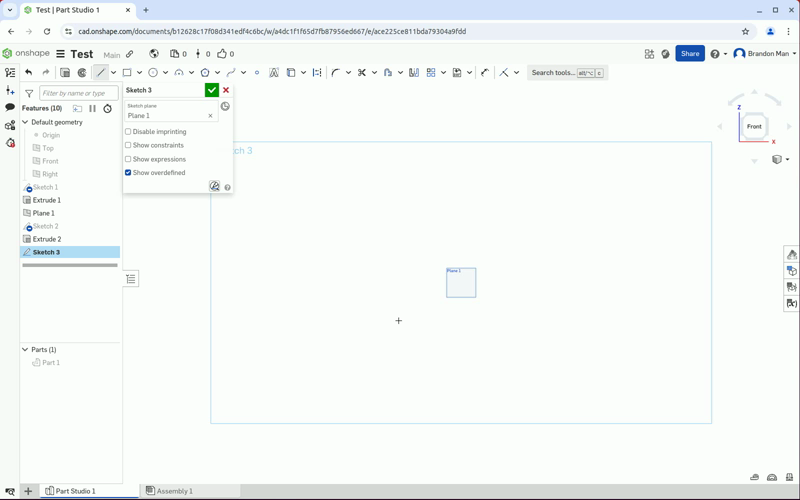
click(398, 320)
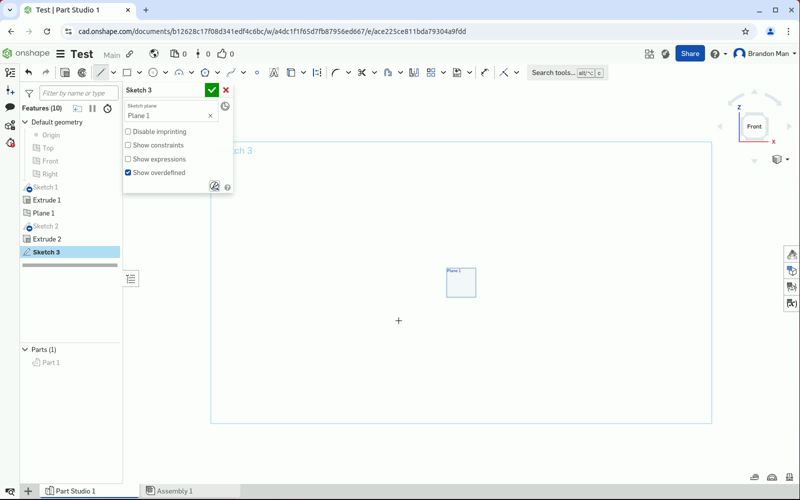
key_up(shift)
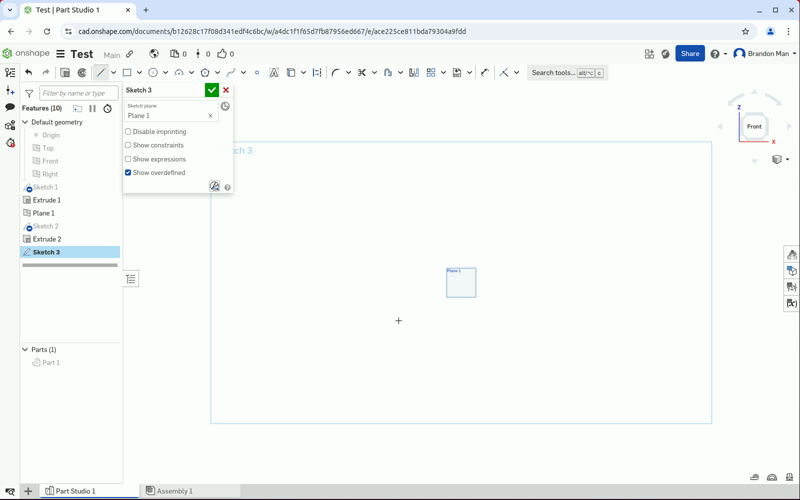
key_down(shift)
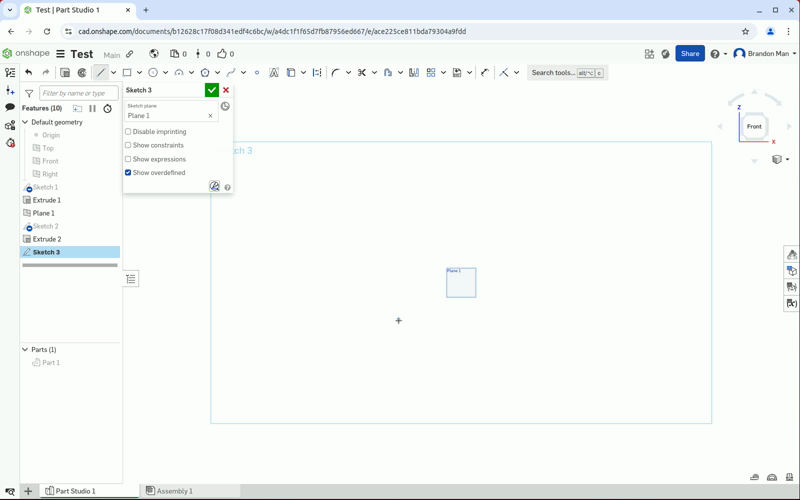
mouse_move(428, 320)
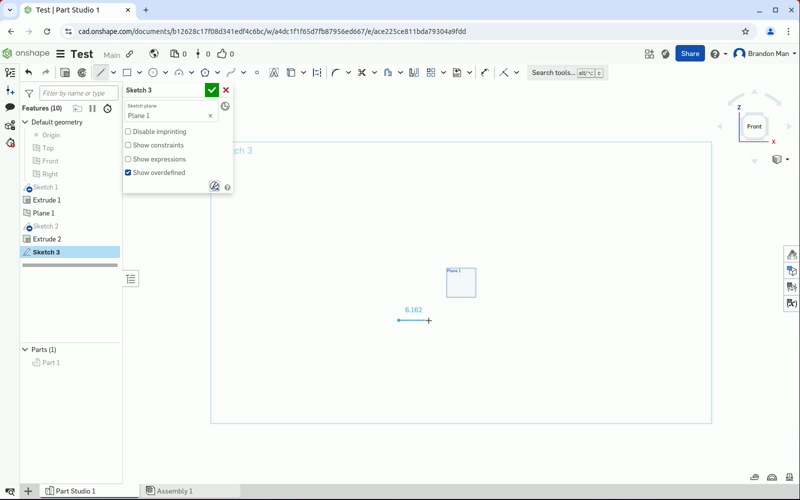
mouse_move(455, 320)
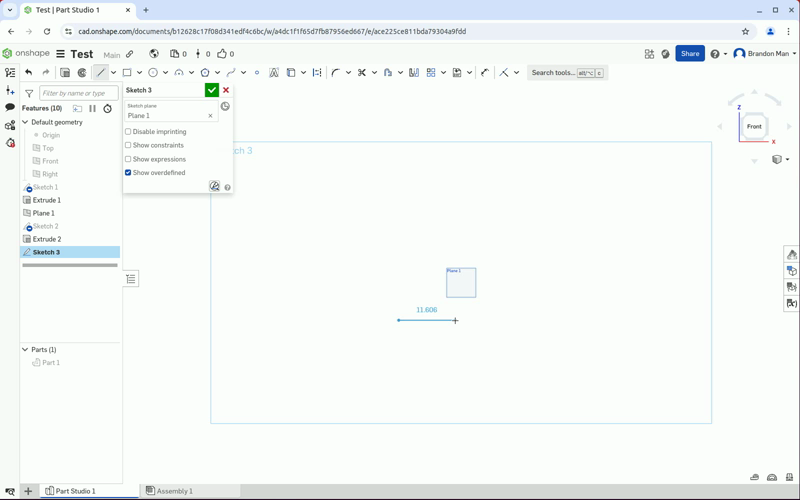
click(455, 320)
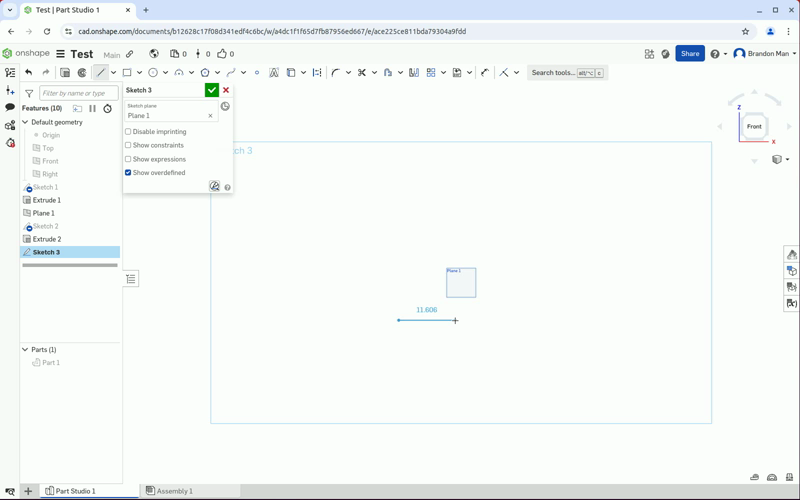
key_up(shift)
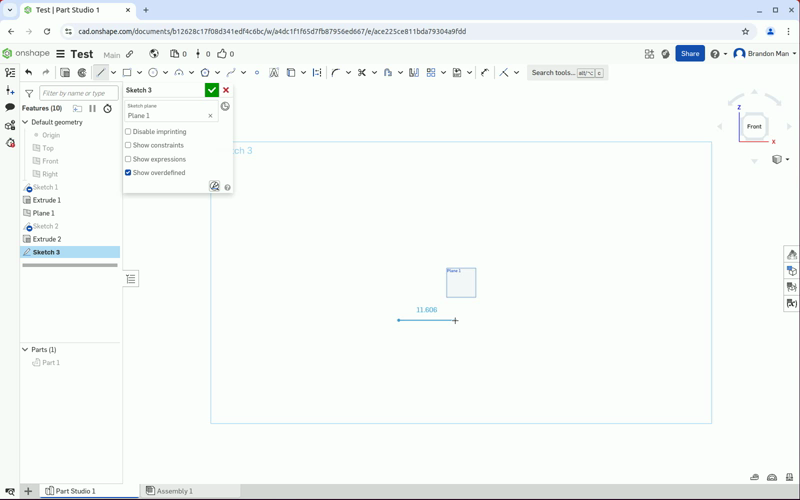
key_down(shift)
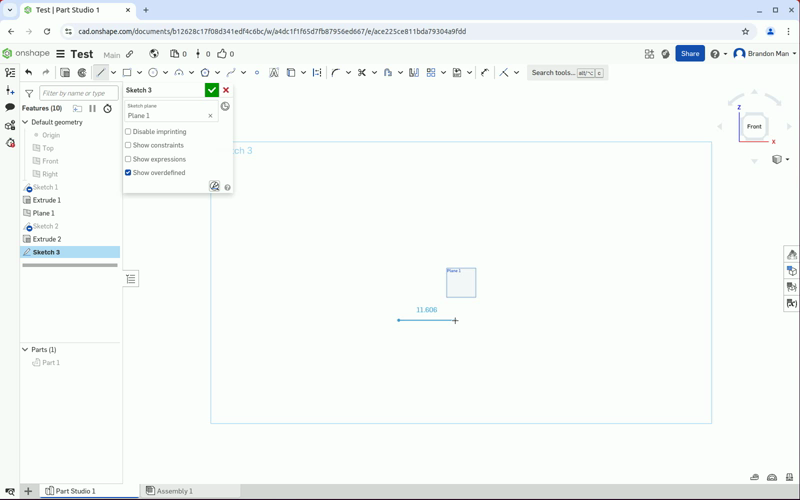
mouse_move(485, 320)
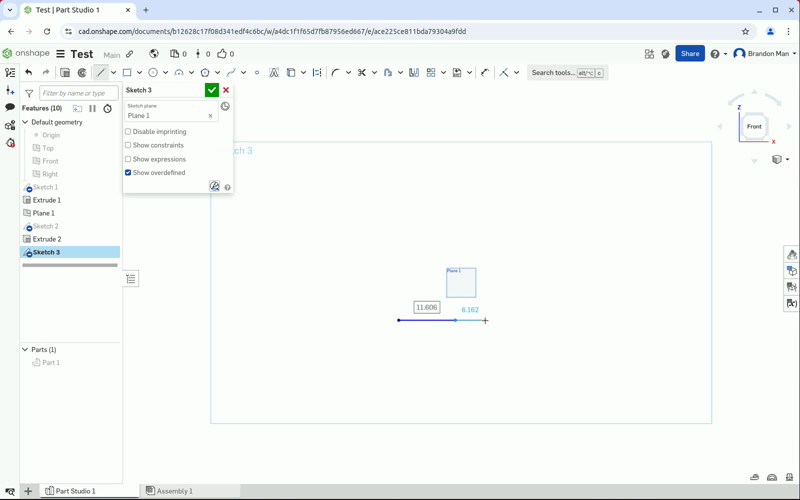
mouse_move(455, 263)
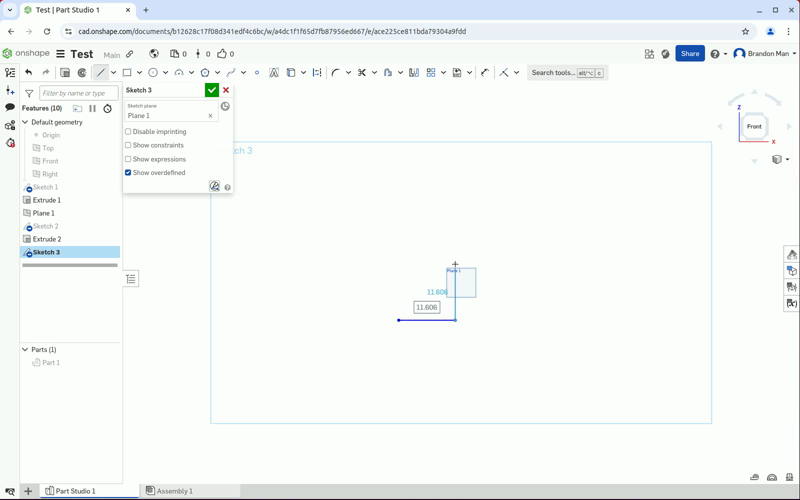
click(455, 263)
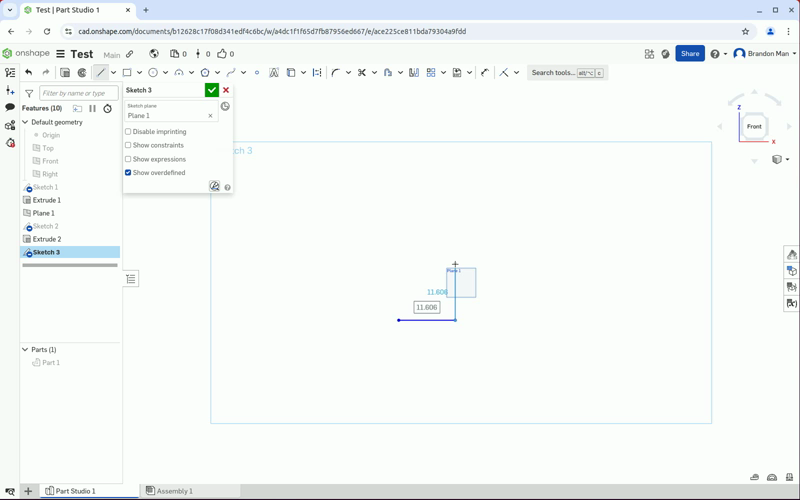
key_up(shift)
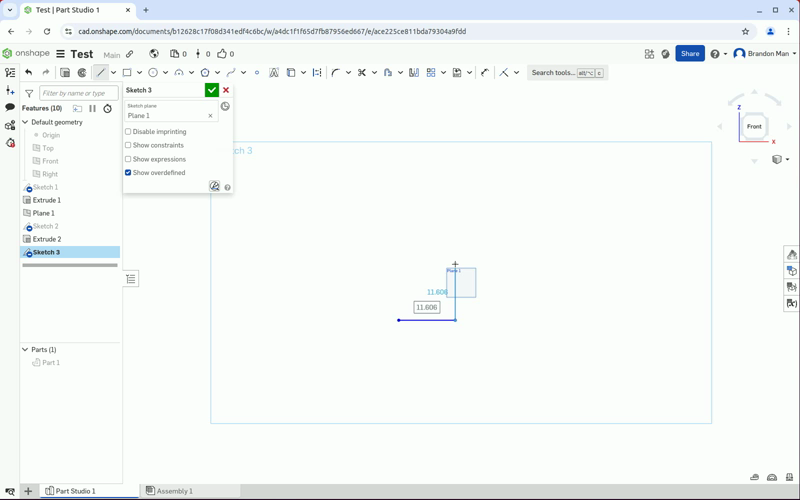
key_down(shift)
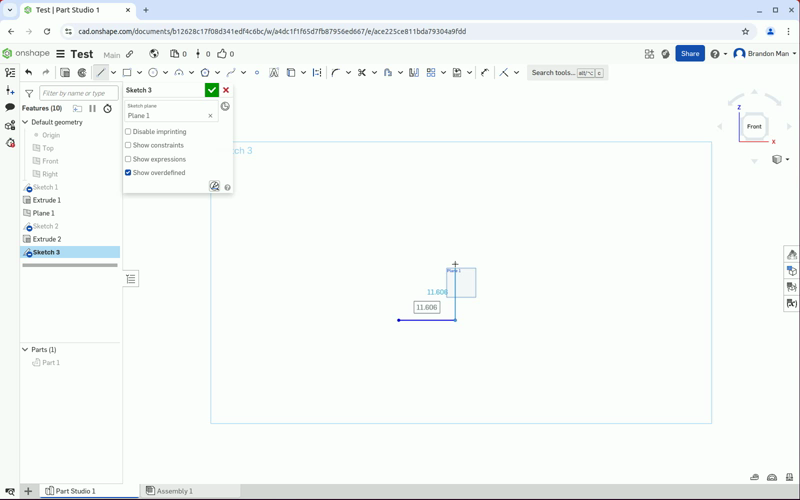
mouse_move(485, 263)
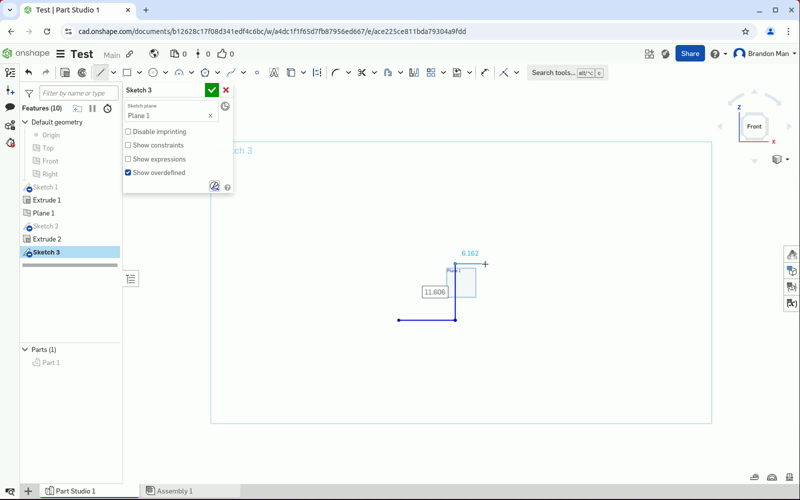
mouse_move(398, 263)
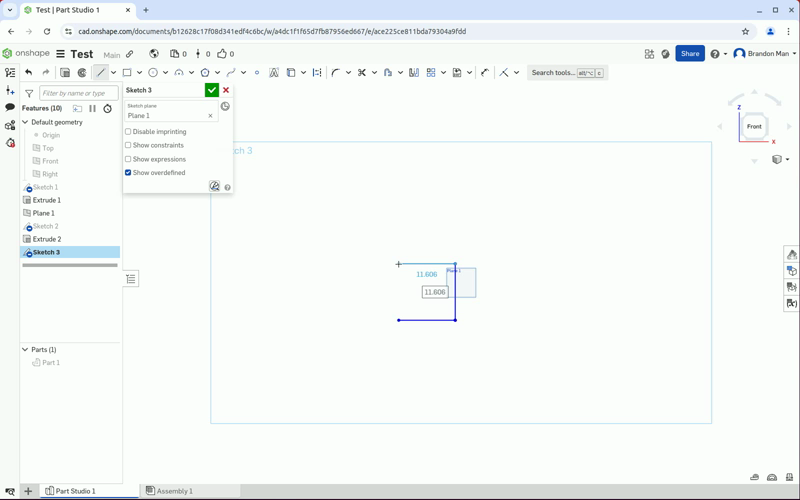
click(398, 263)
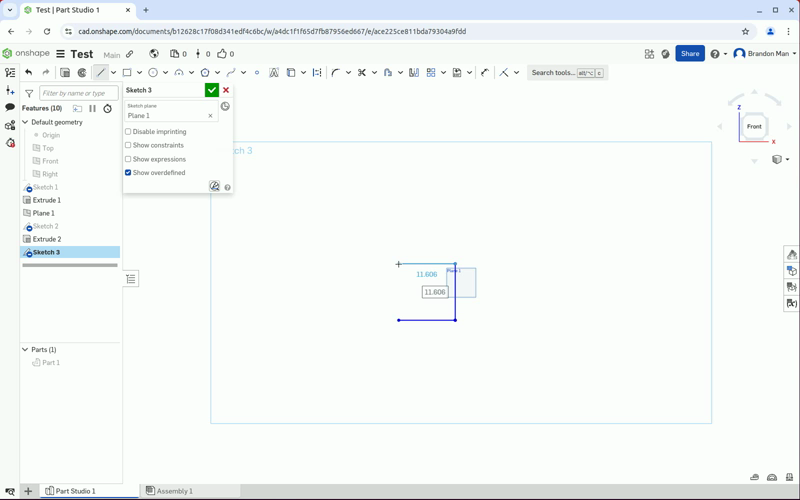
key_up(shift)
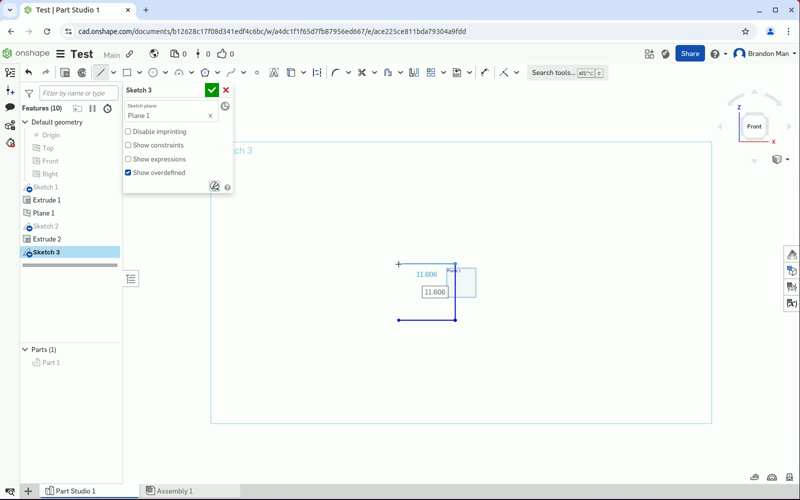
mouse_move(428, 263)
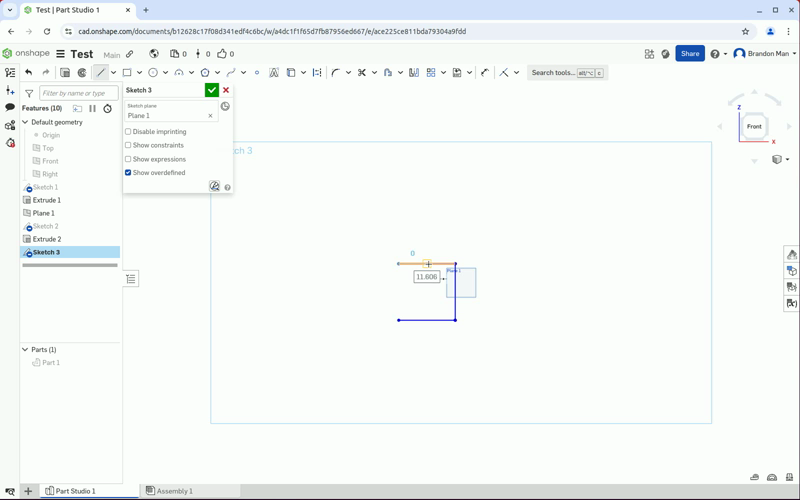
key_down(shift)
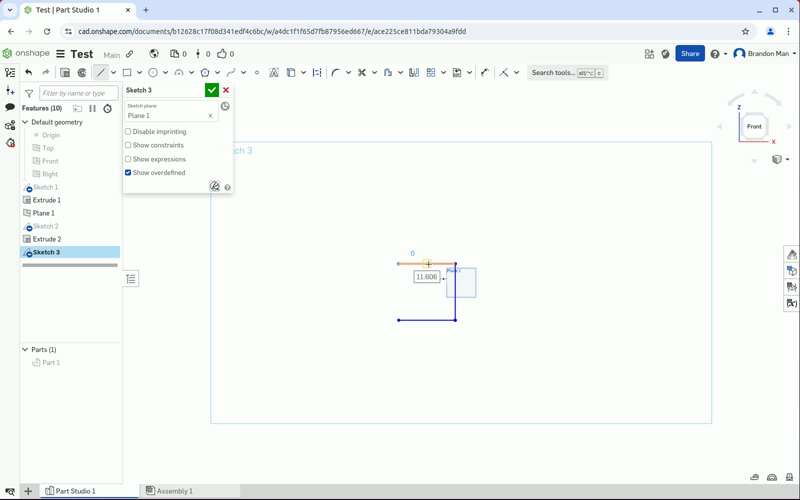
mouse_move(398, 320)
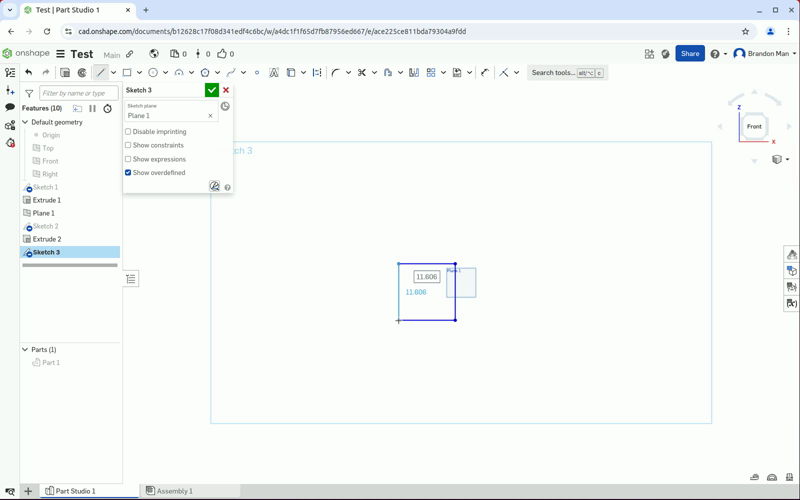
key_up(shift)
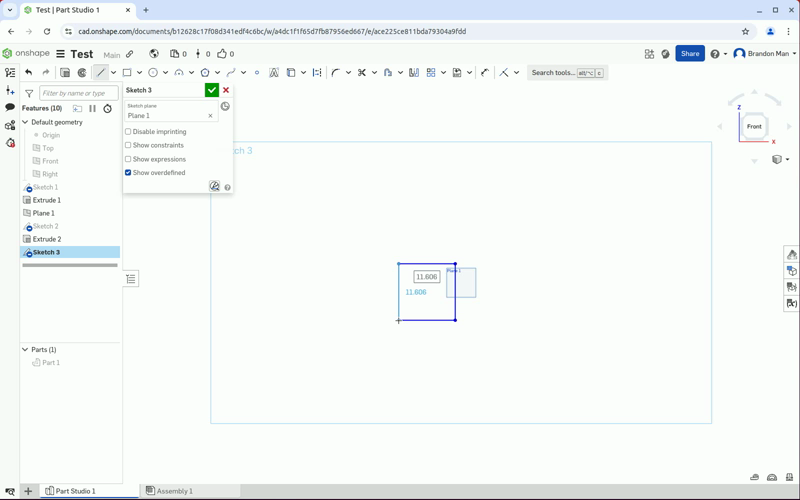
click(398, 320)
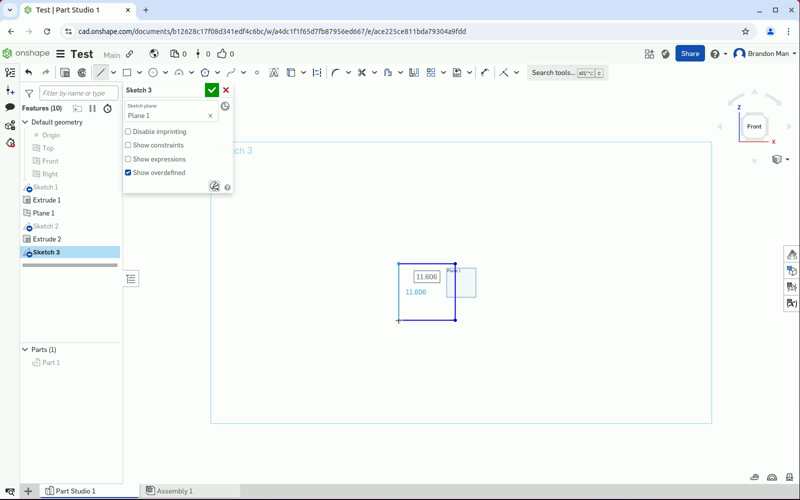
key(esc)
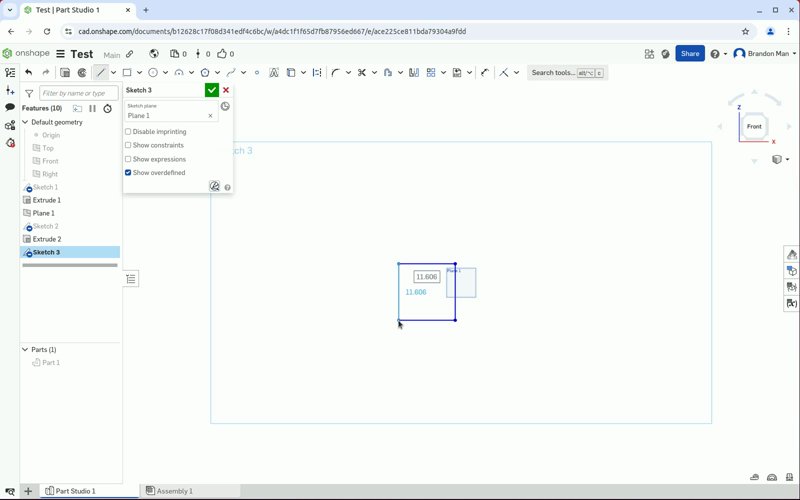
mouse_move(404, 293)
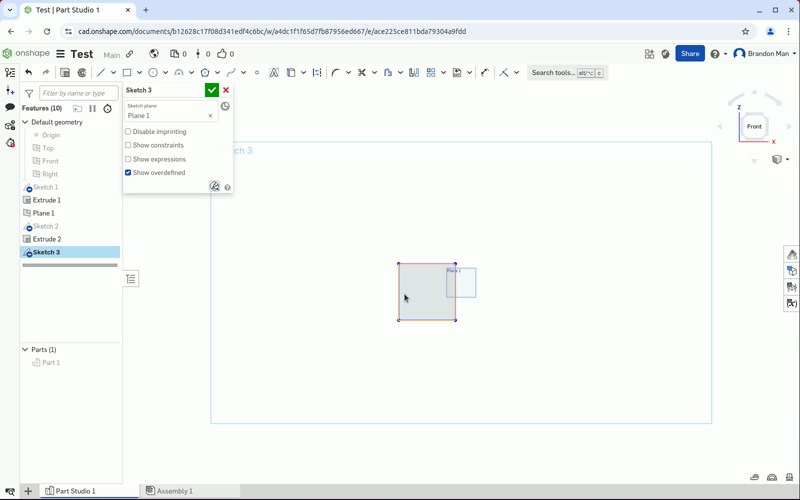
click(404, 293)
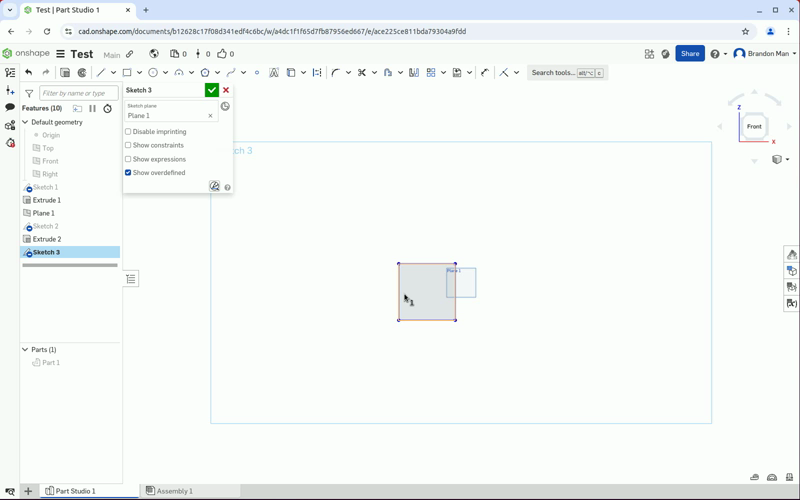
mouse_move(73, 352)
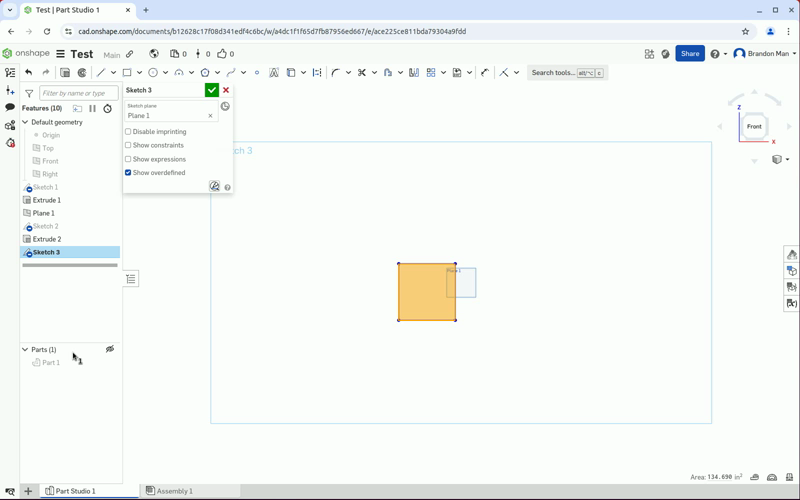
key(shift+y)
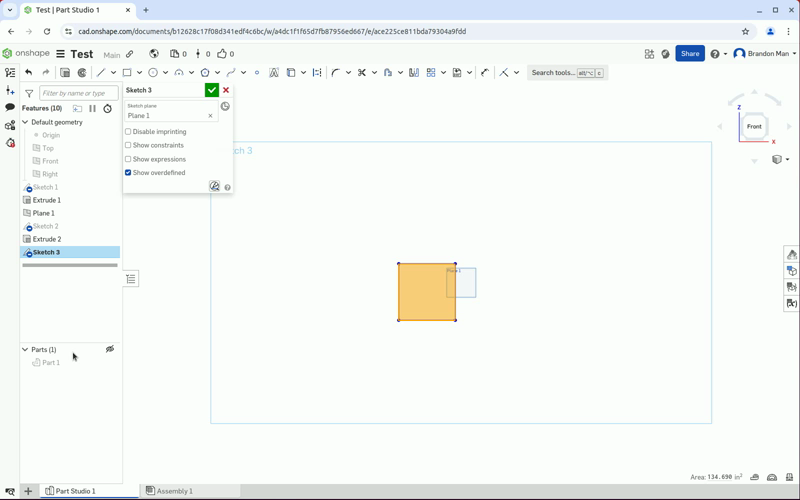
key(shift+e)
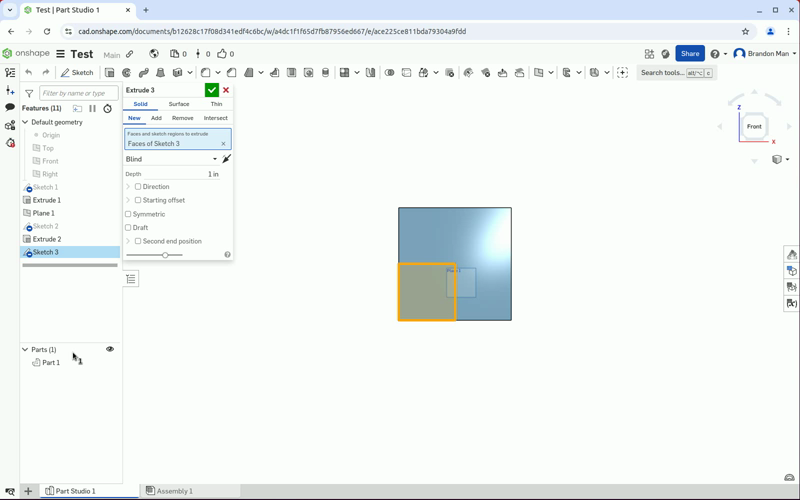
mouse_move(143, 106)
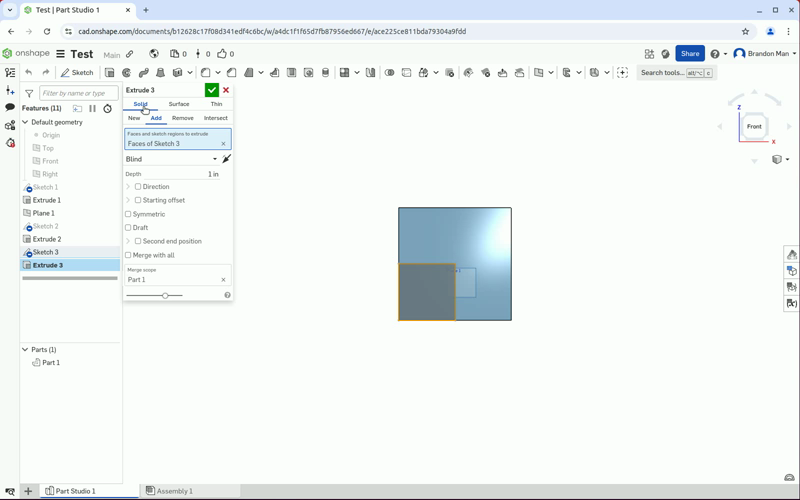
click(143, 106)
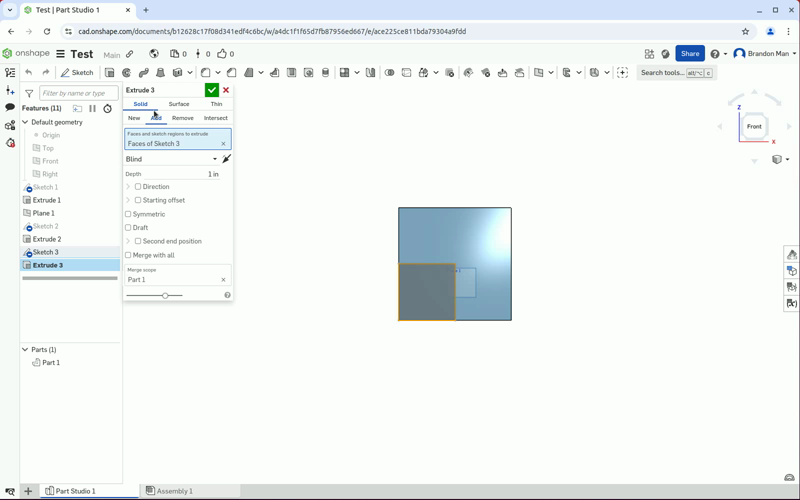
mouse_move(186, 120)
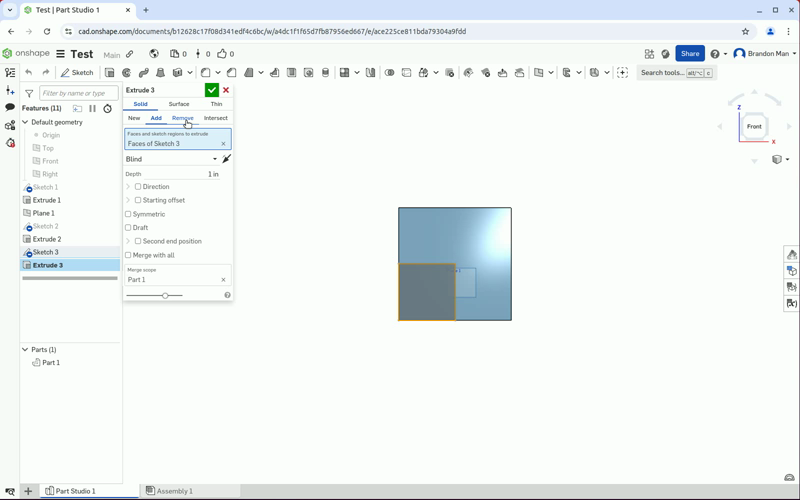
click(186, 120)
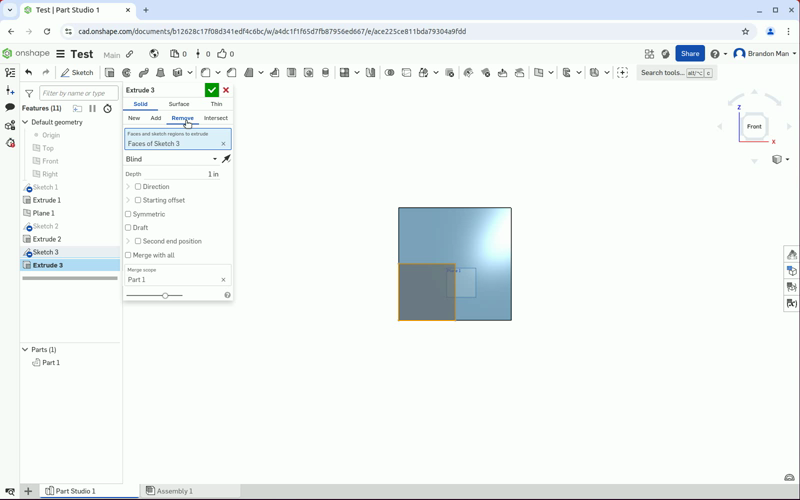
key(tab, 4)
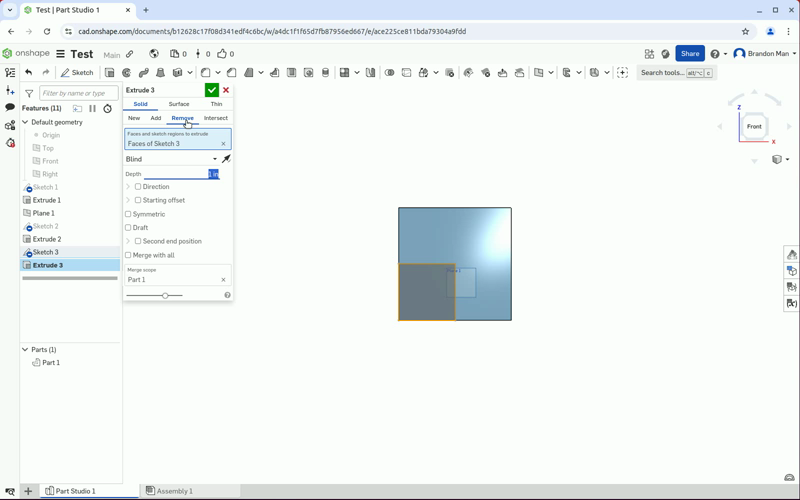
text(11.554)
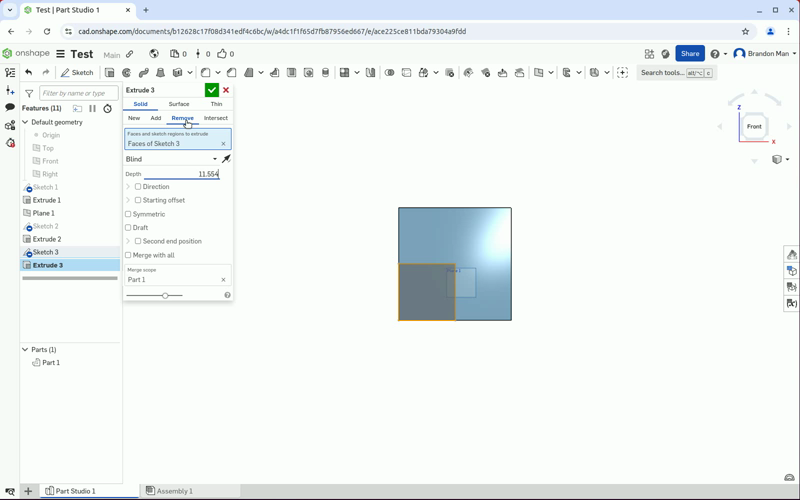
key(tab, 6)
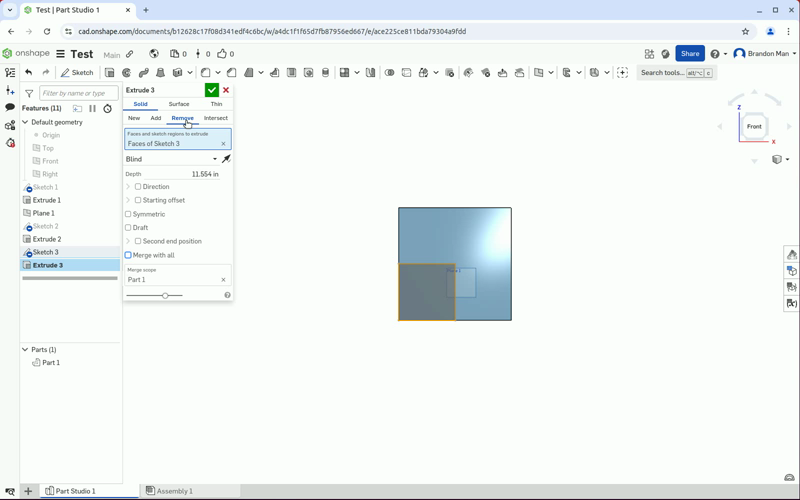
key(space)
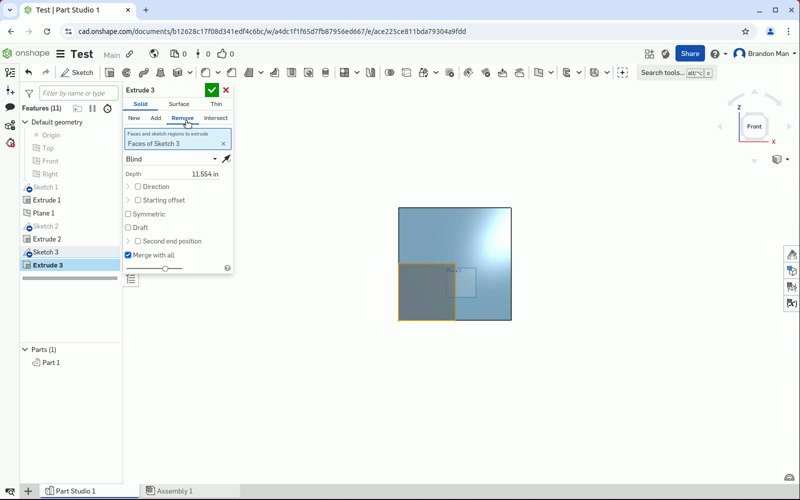
key(enter)
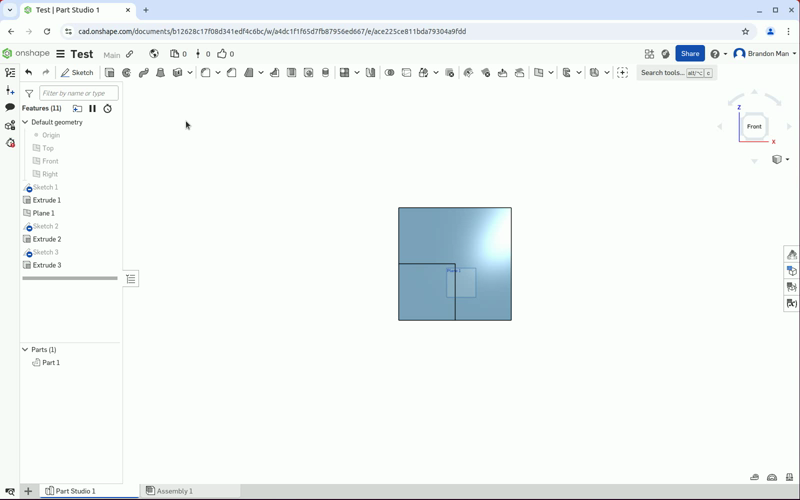
key(shift+h)
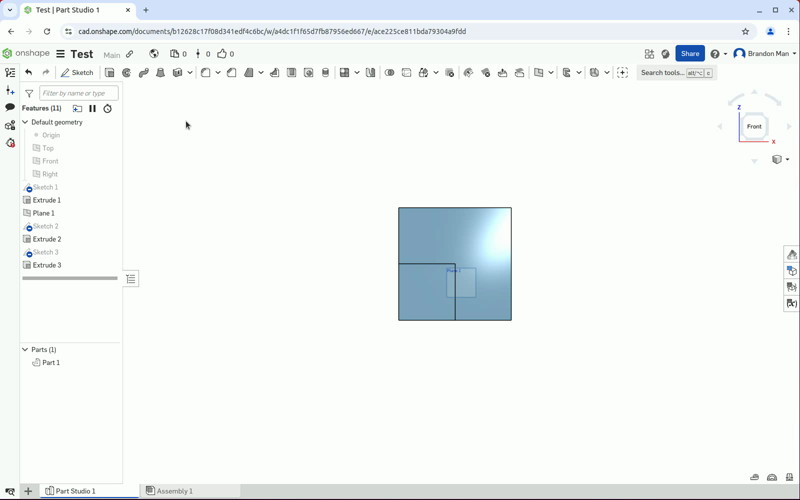
key(shift+h)
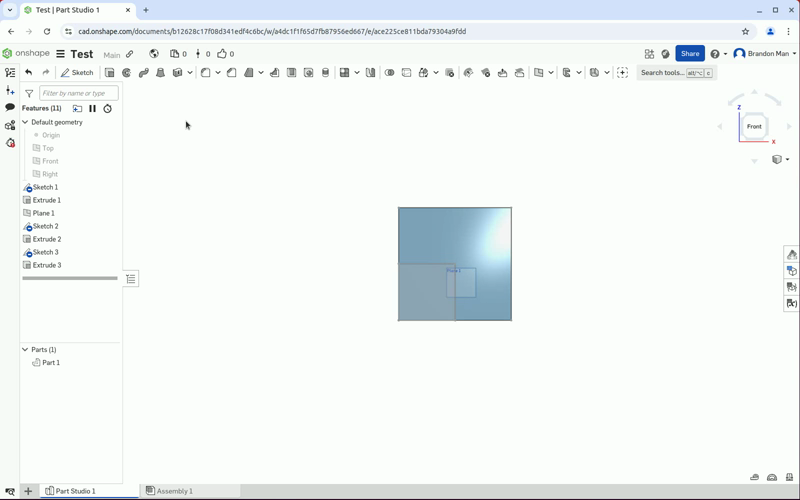
key(shift+7)
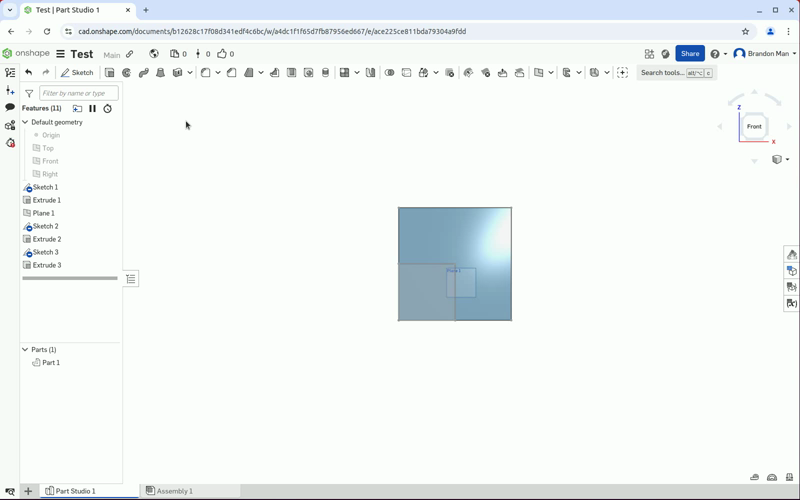
key(left, 2)
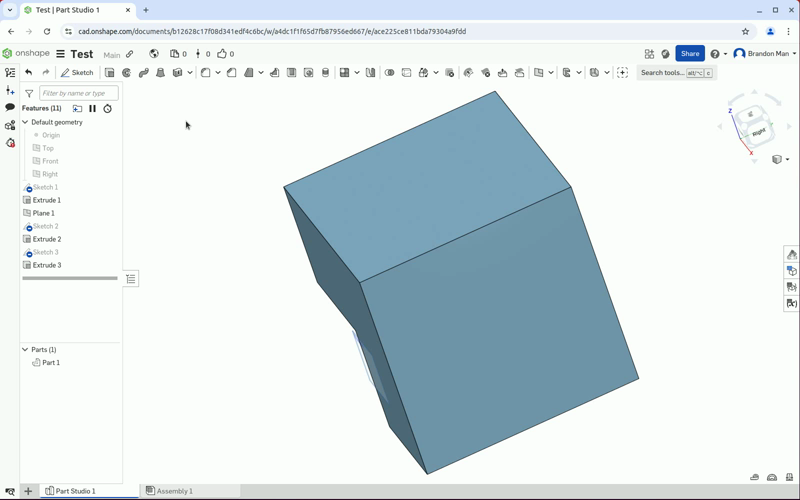
key(down, 2)
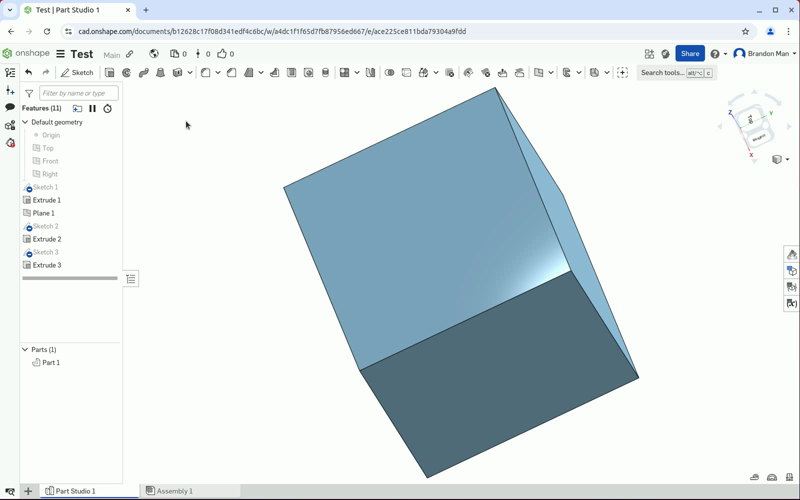
key(up, 2)
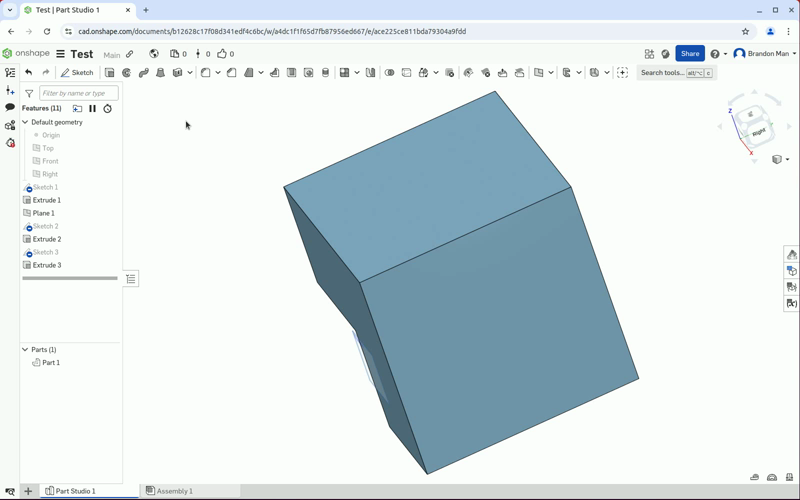
key(right, 2)
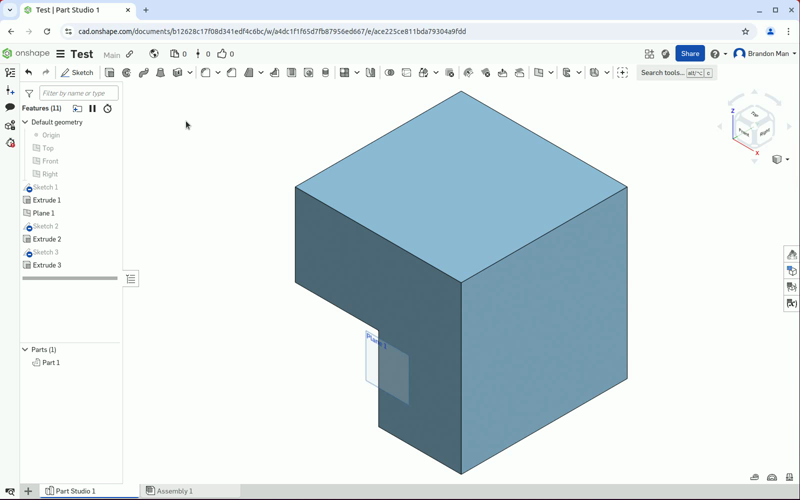
mouse_move(73, 189)
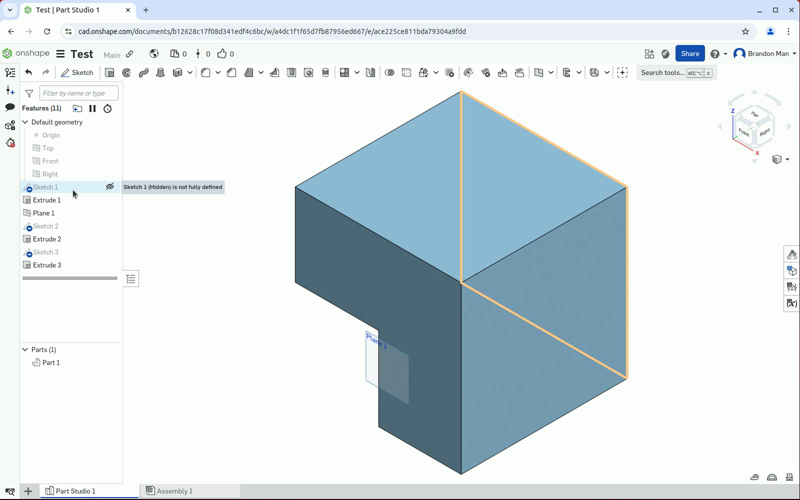
click(73, 189)